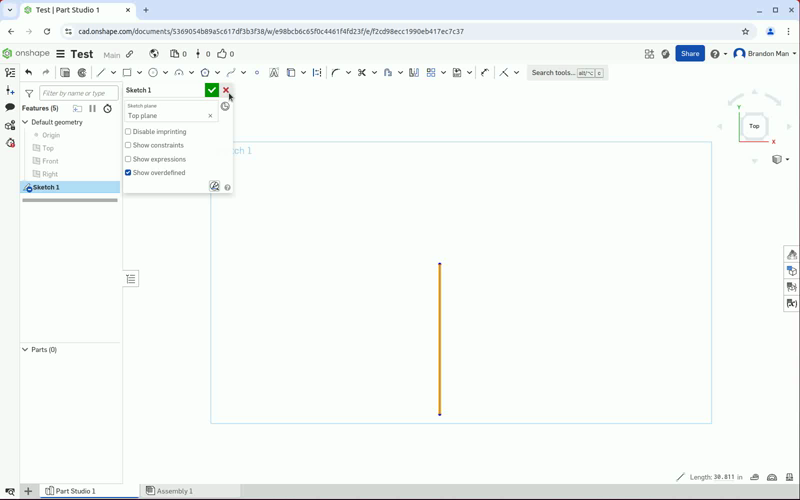
key(shift+h)
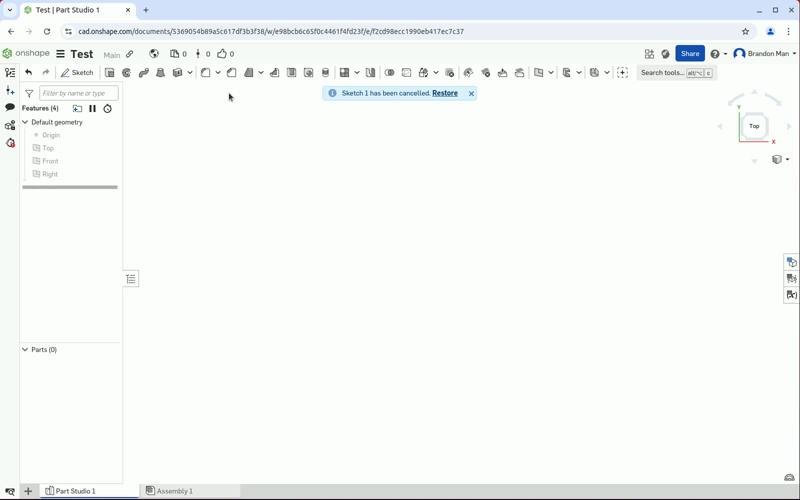
mouse_move(73, 352)
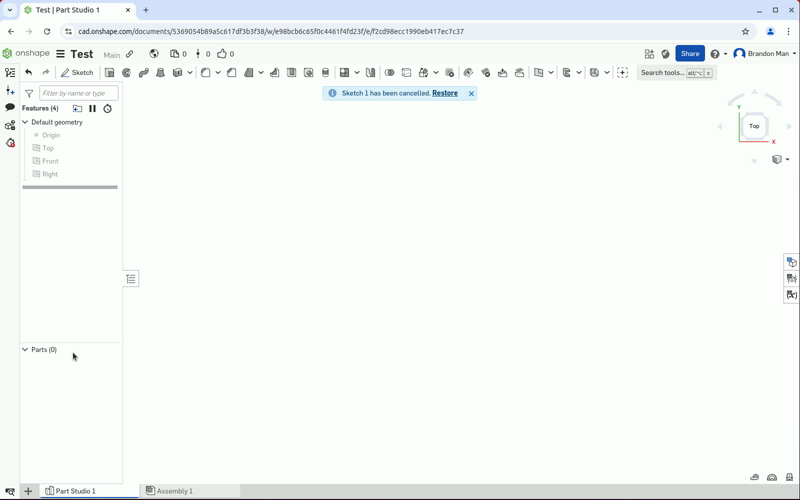
key(y)
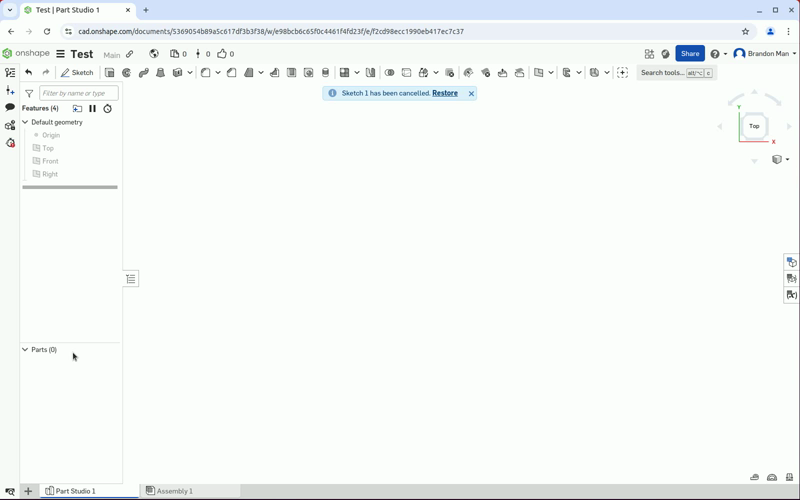
key(shift+p)
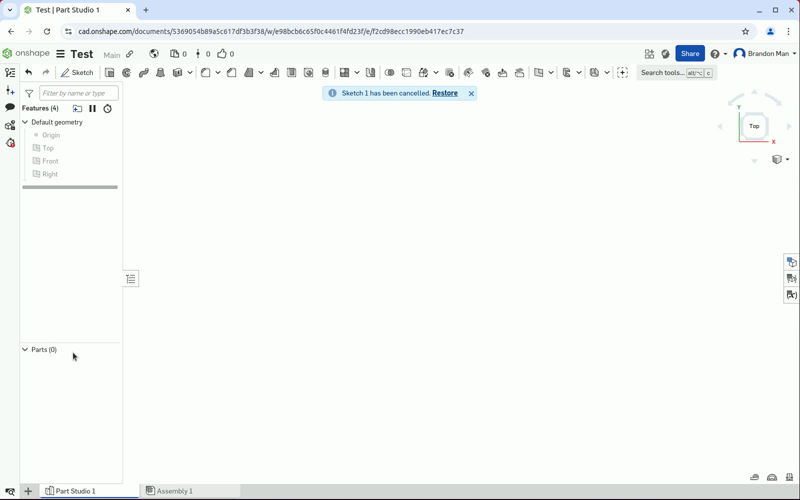
key(space)
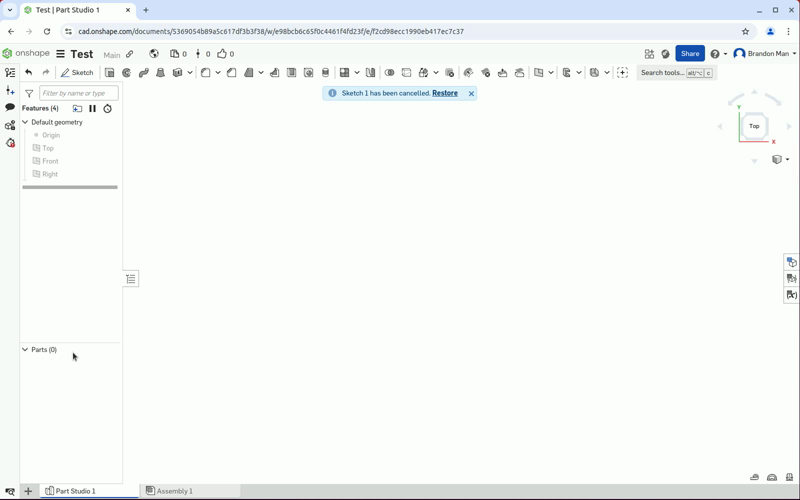
key_down(shift)
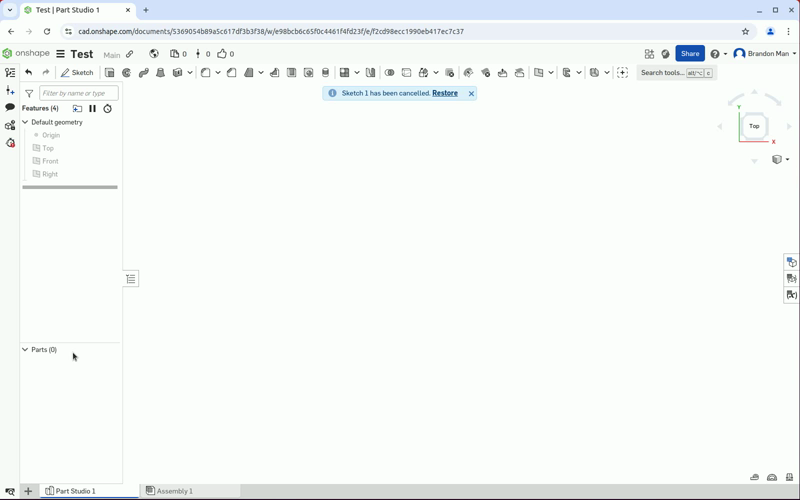
key(up)
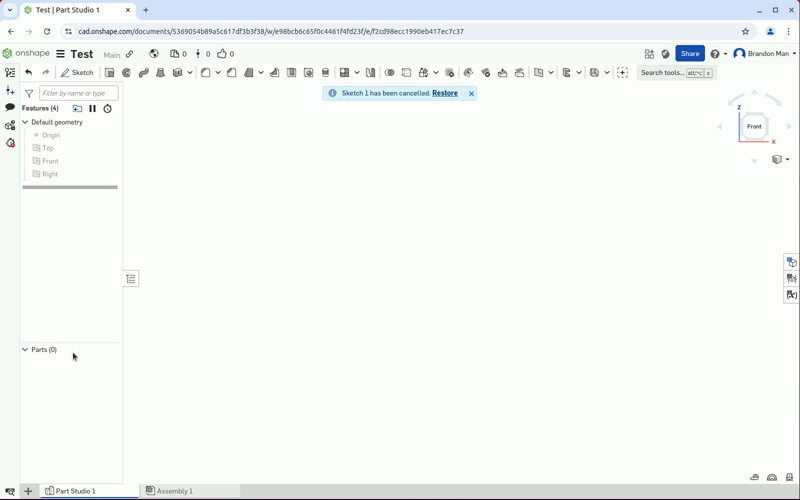
key_up(shift)
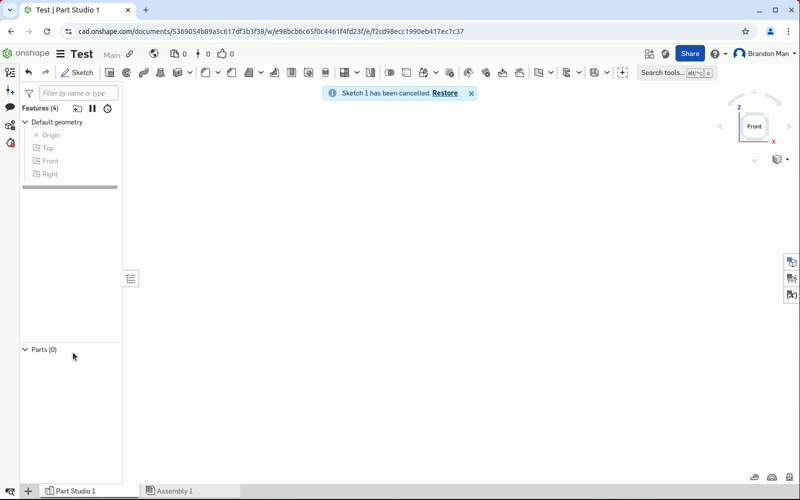
mouse_move(73, 352)
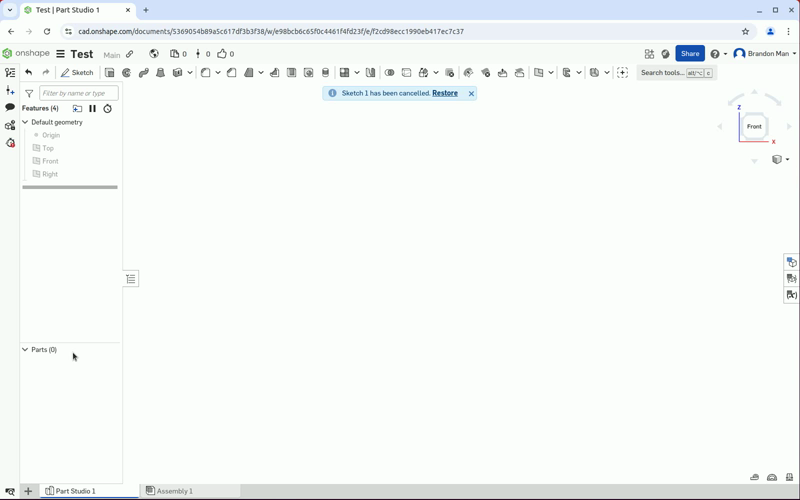
key(shift+y)
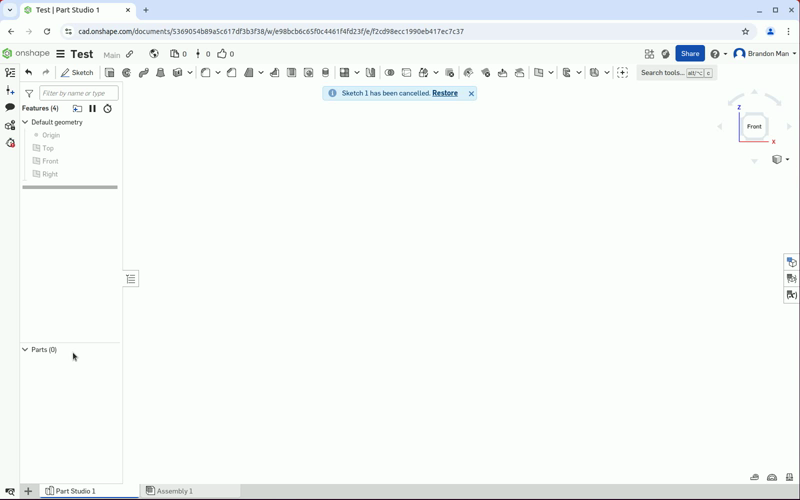
key(shift+s)
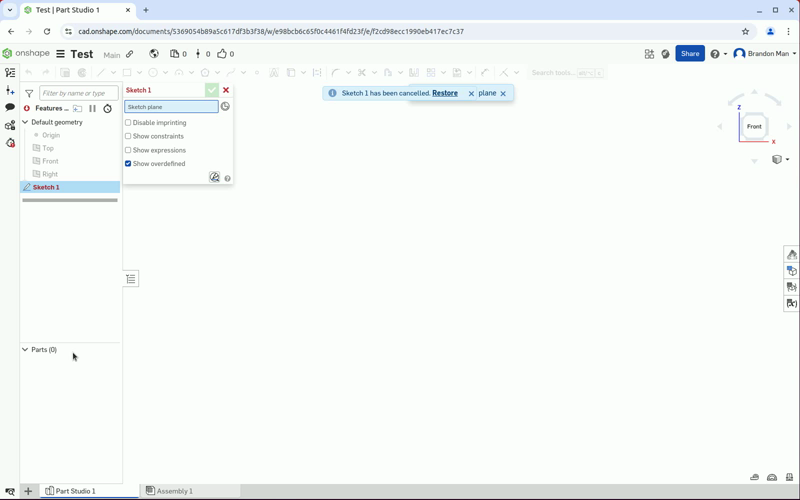
mouse_move(73, 163)
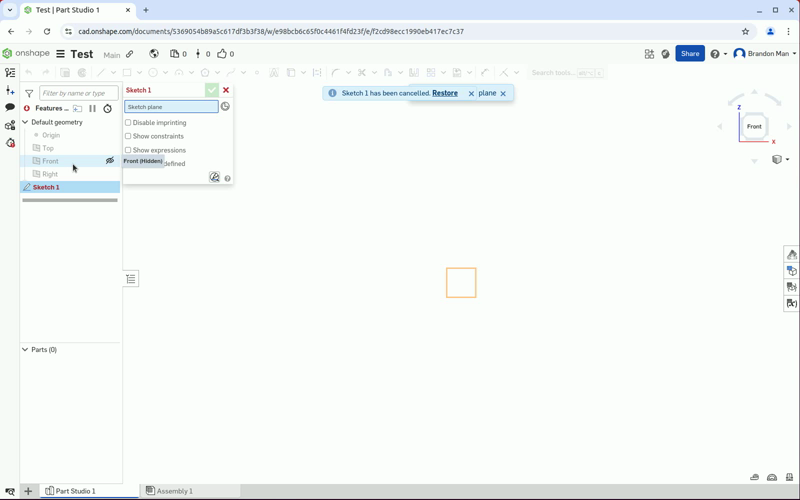
click(73, 163)
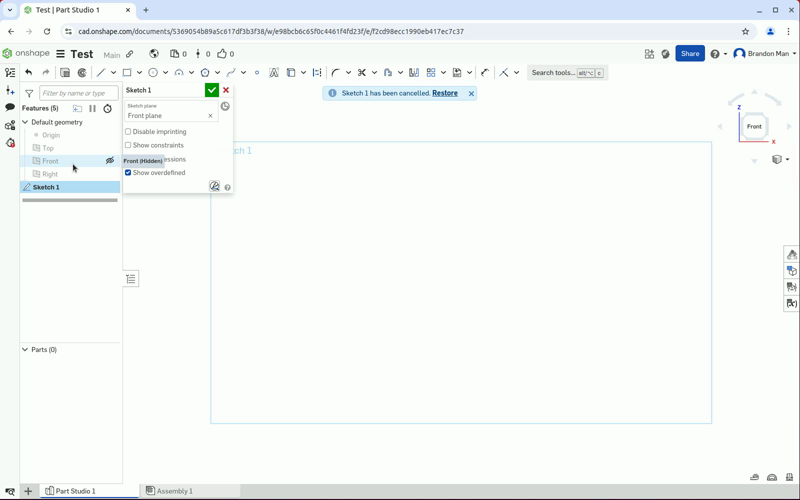
mouse_move(73, 352)
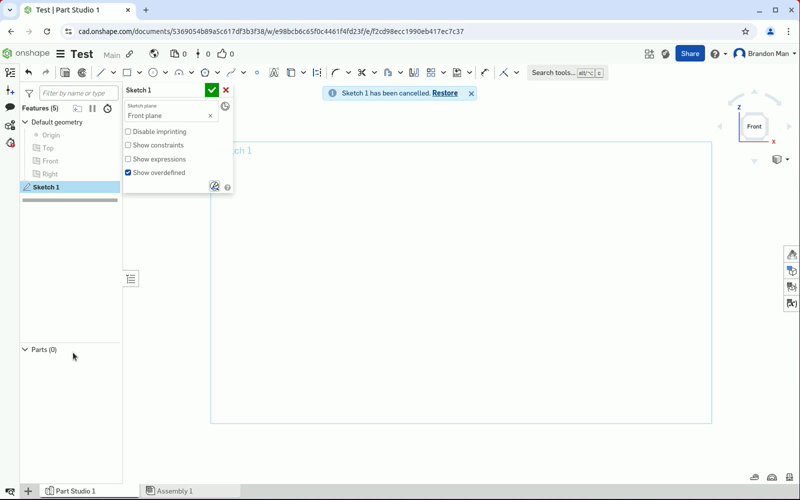
key(y)
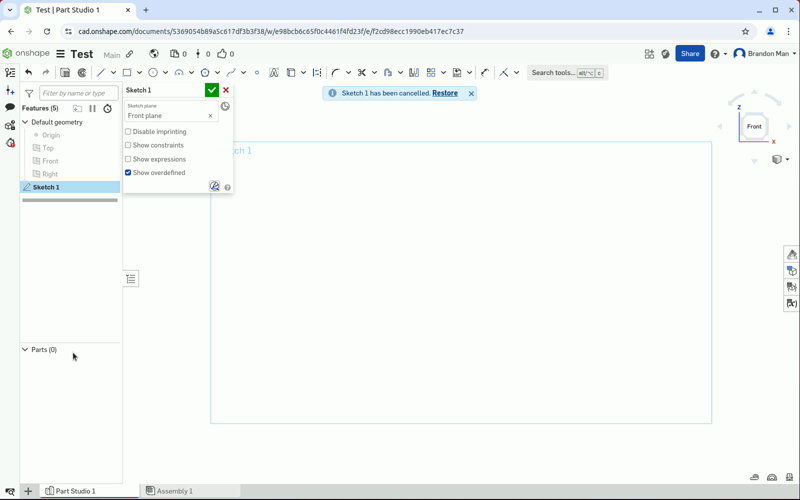
key(c)
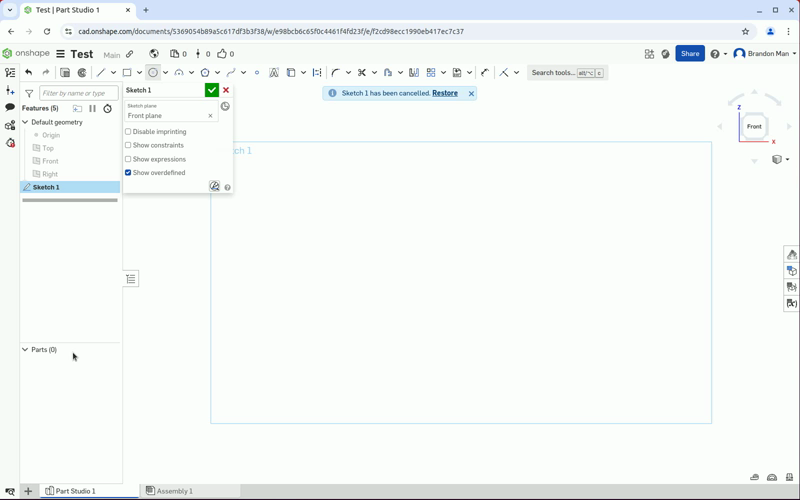
key_down(shift)
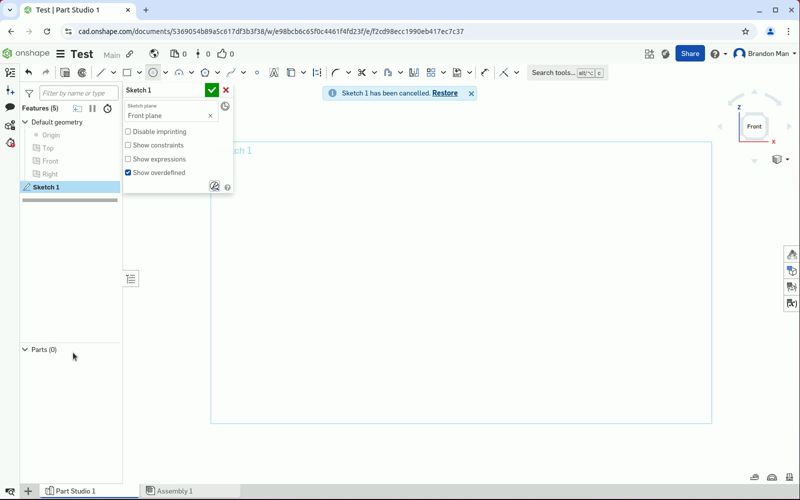
mouse_move(460, 282)
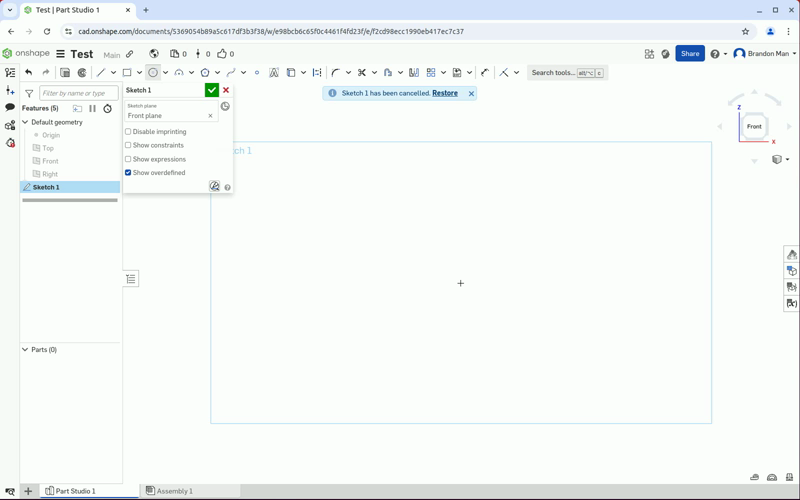
click(460, 282)
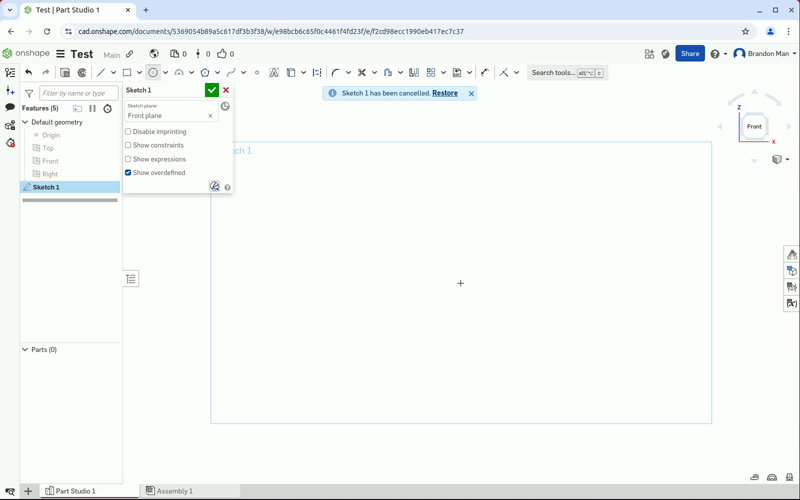
key_up(shift)
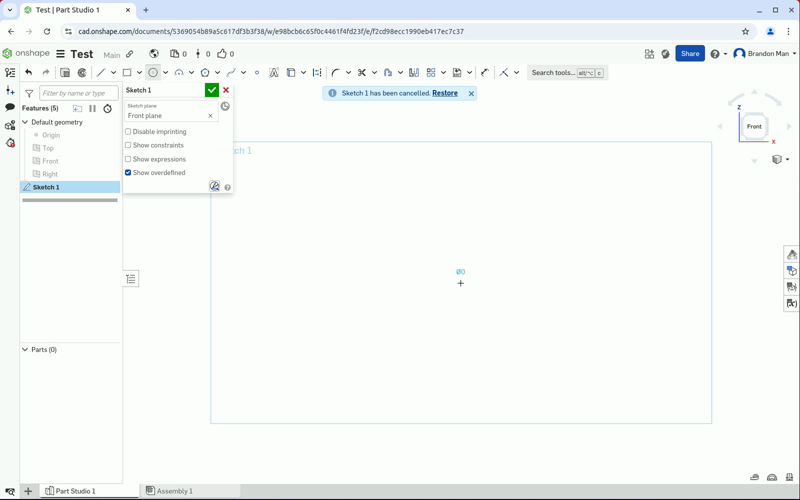
mouse_move(542, 282)
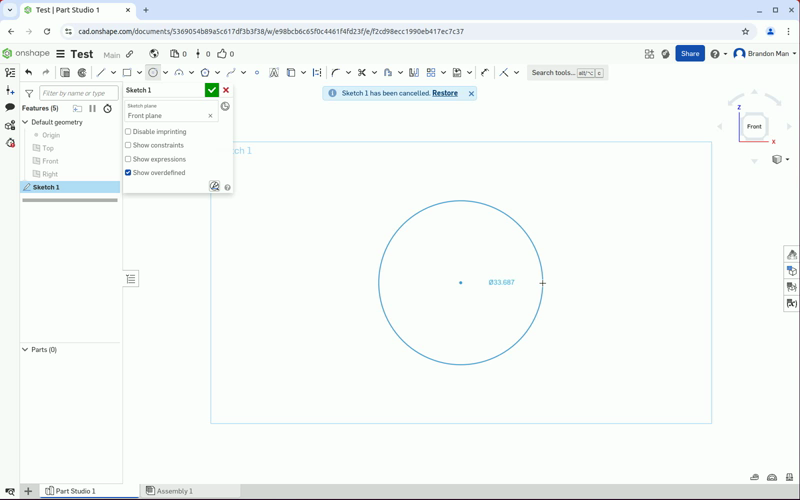
click(542, 282)
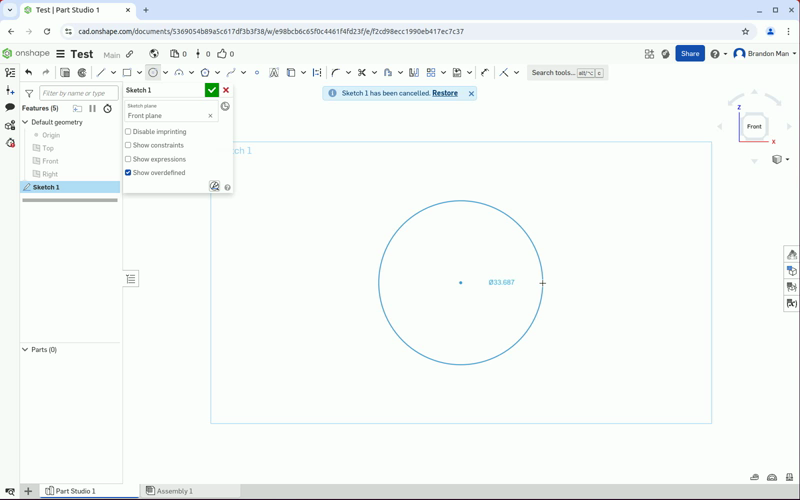
key(esc)
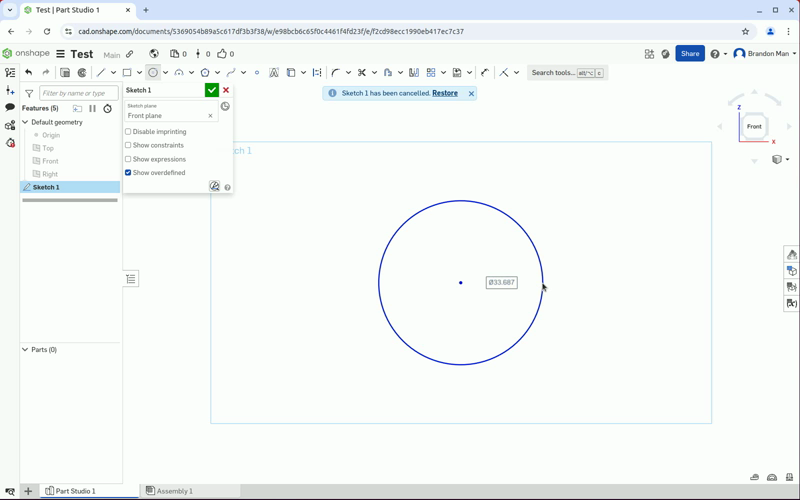
key(c)
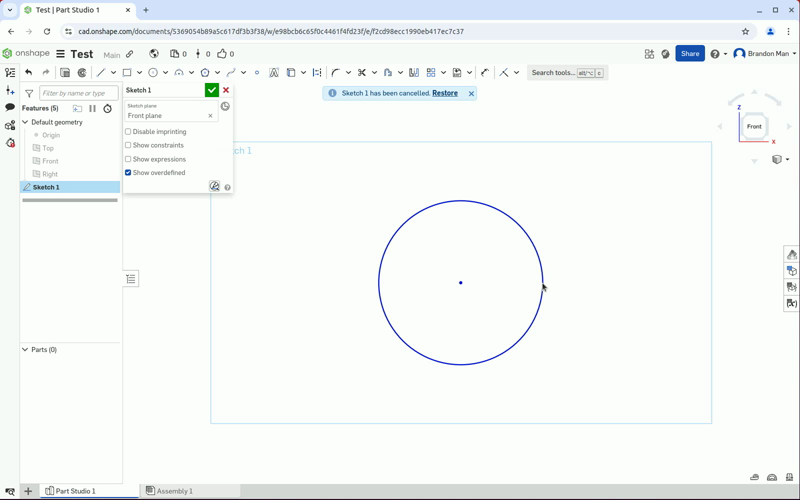
key_down(shift)
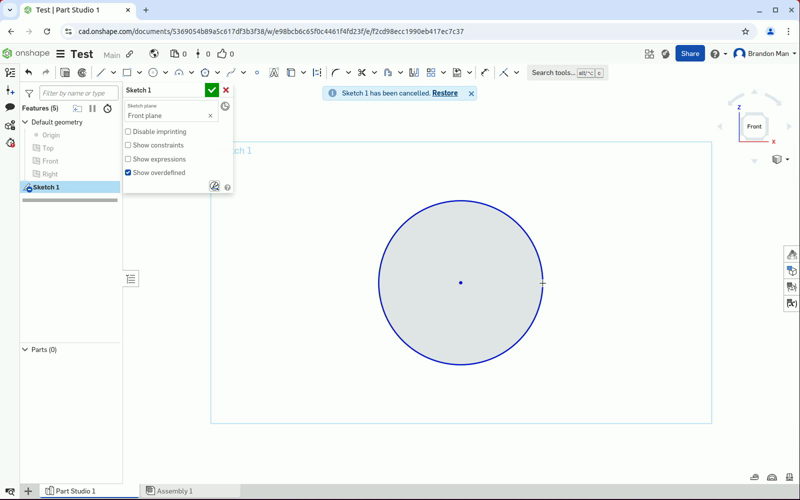
mouse_move(460, 282)
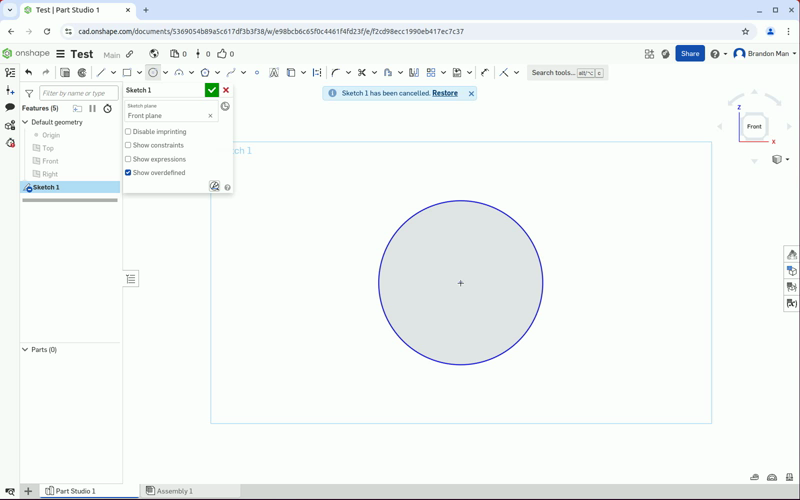
click(460, 282)
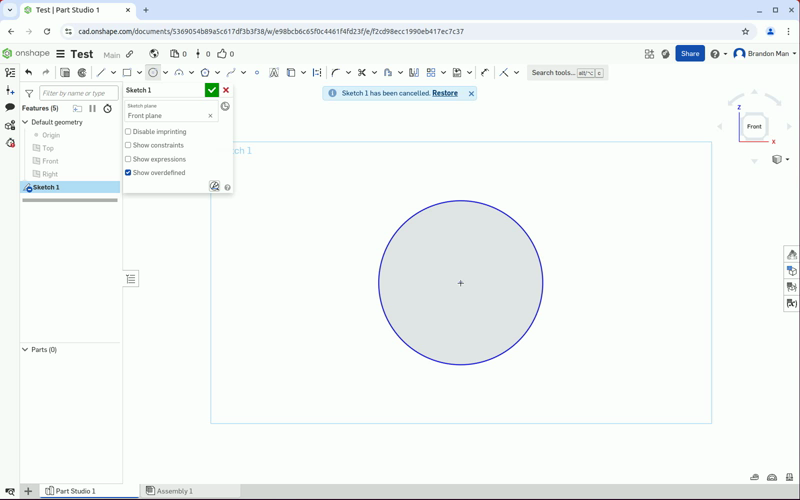
key_up(shift)
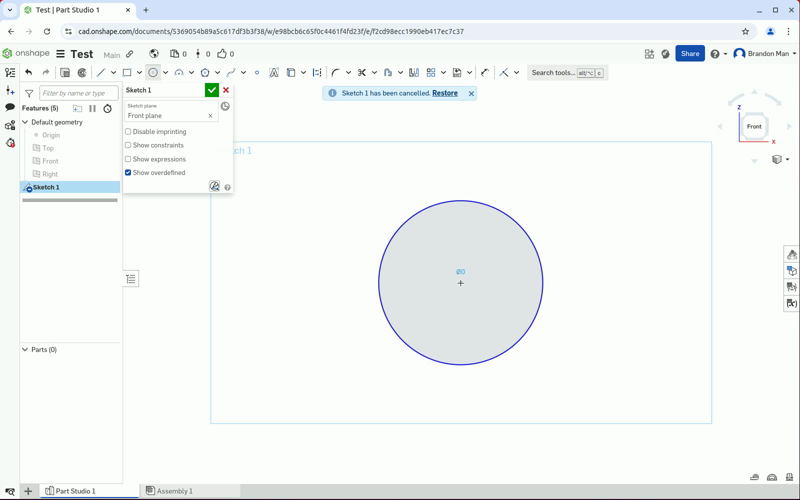
mouse_move(536, 282)
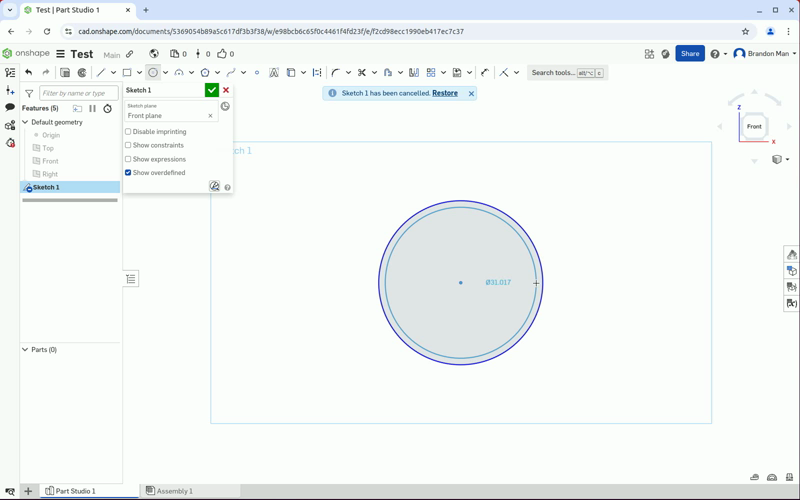
click(536, 282)
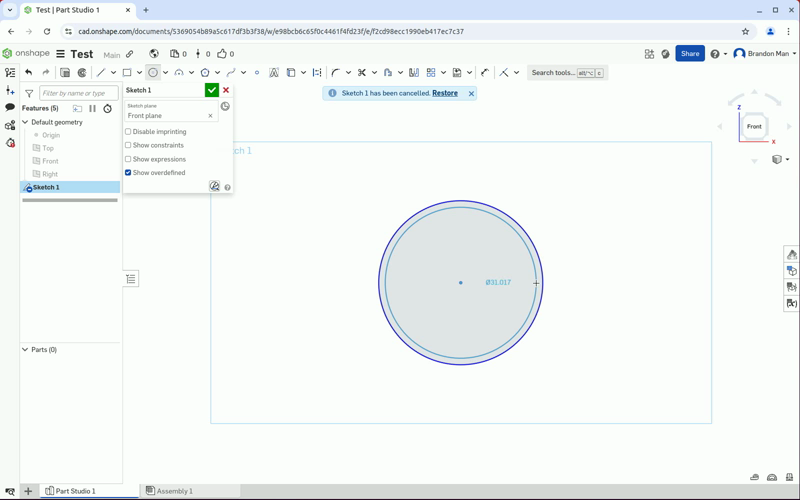
key(esc)
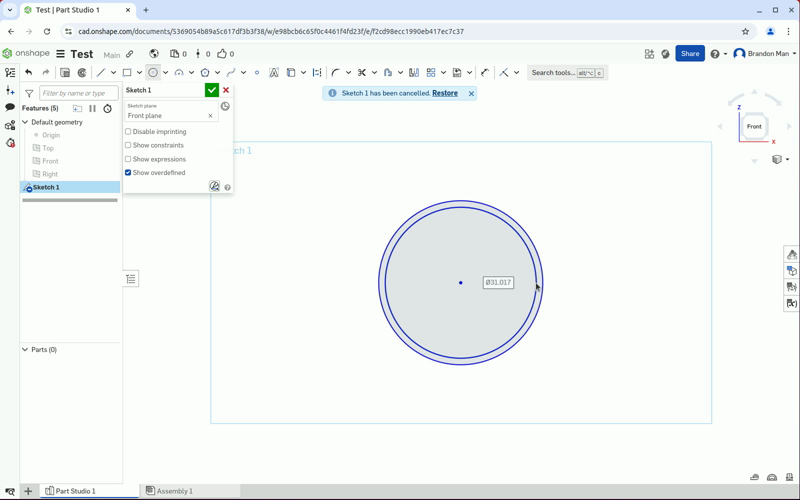
mouse_move(407, 226)
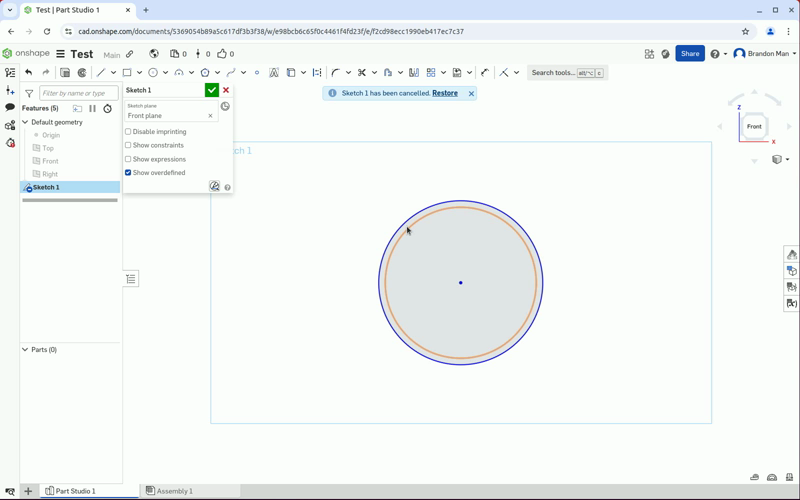
click(407, 226)
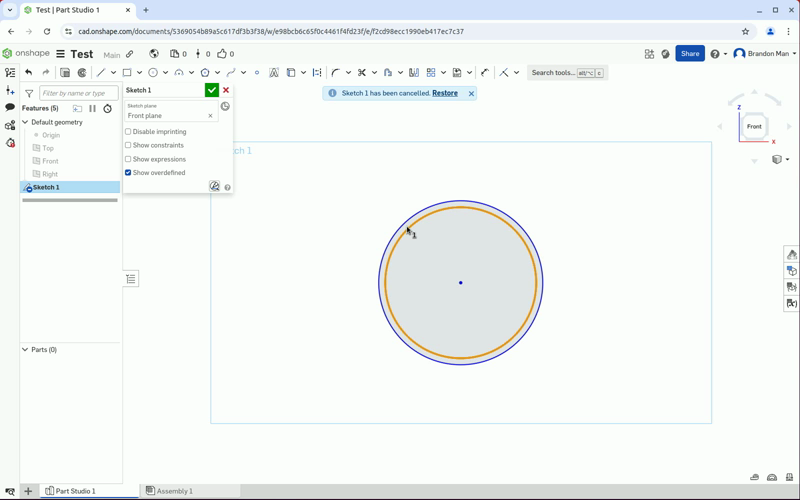
mouse_move(73, 352)
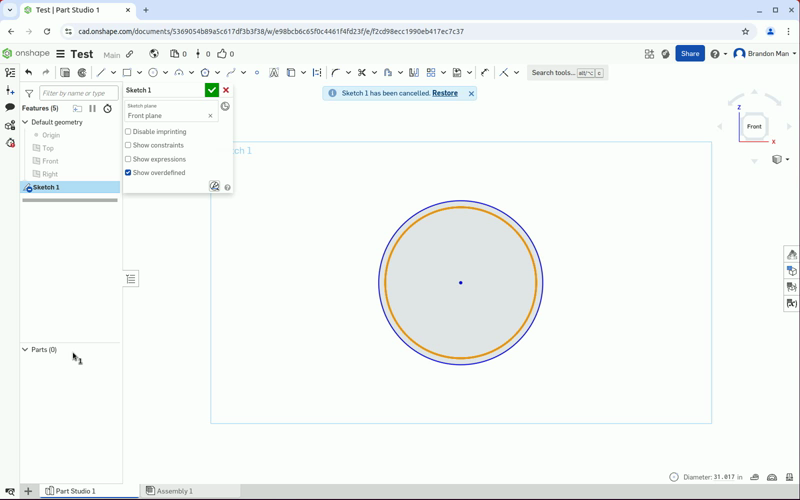
key(shift+y)
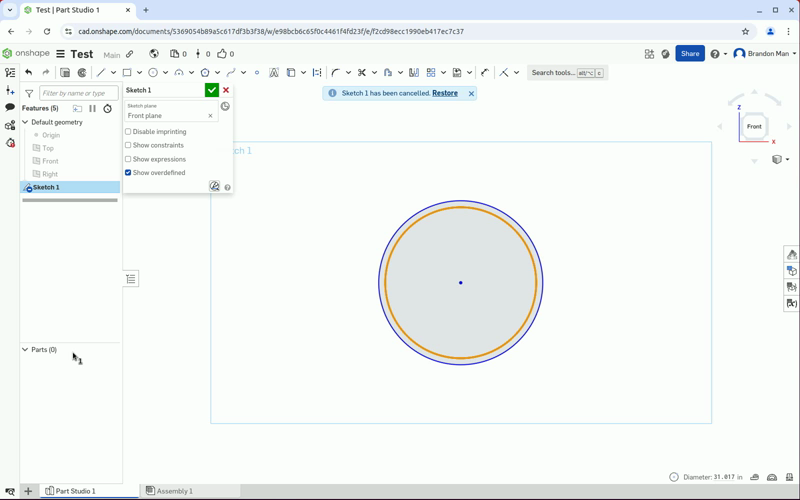
key(shift+e)
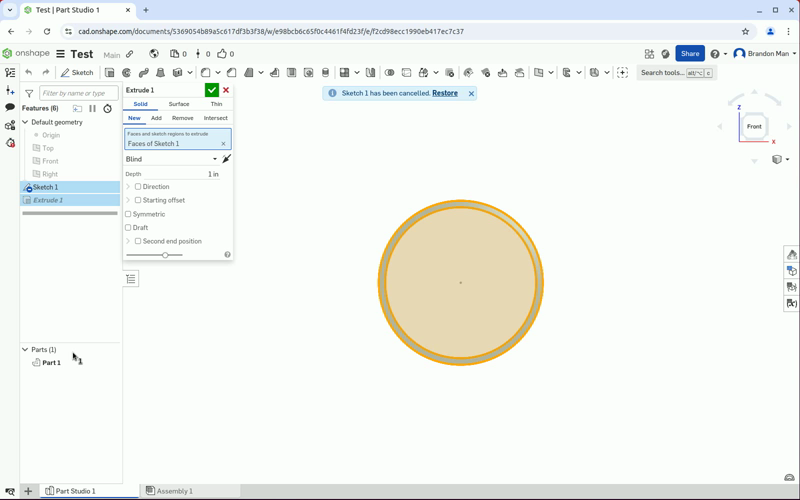
mouse_move(143, 106)
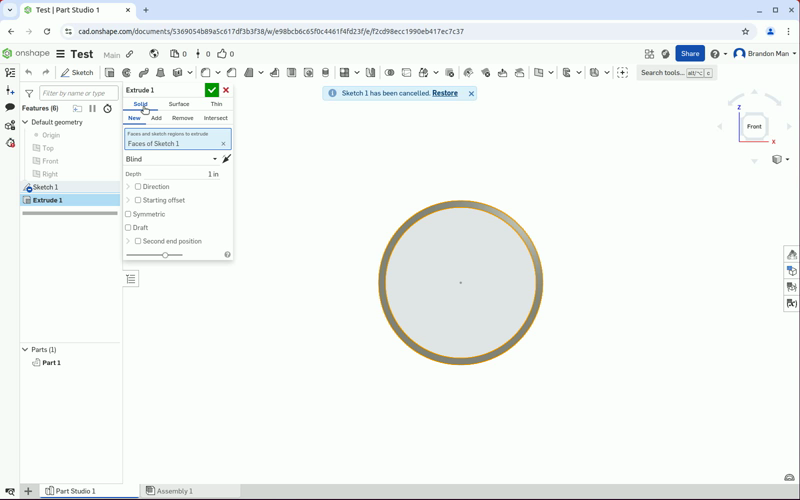
click(143, 106)
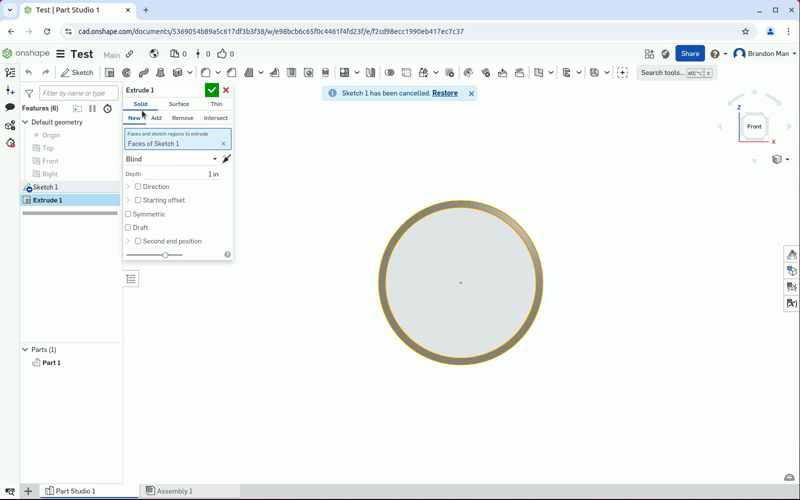
mouse_move(137, 120)
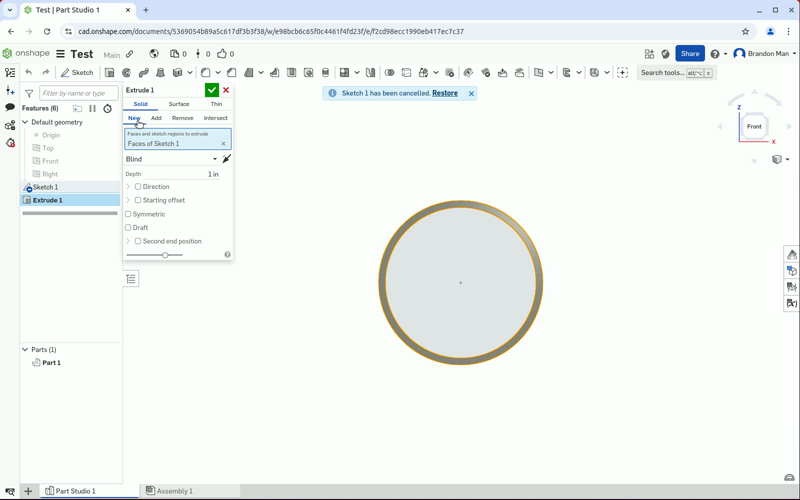
click(137, 120)
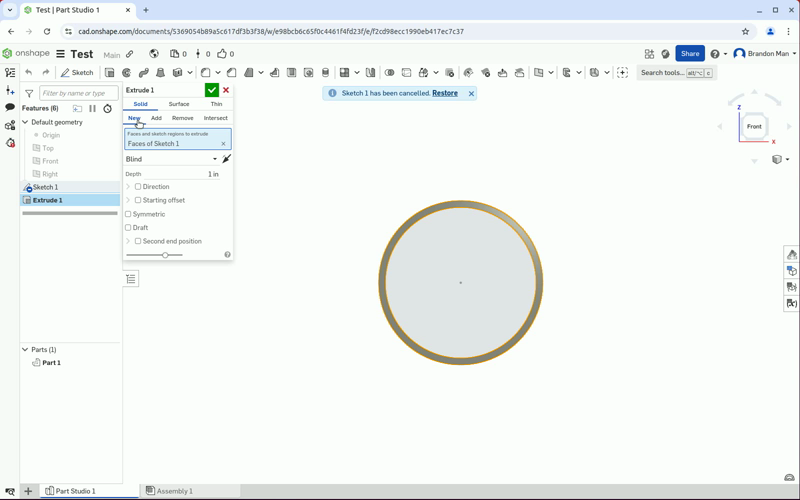
key(tab, 4)
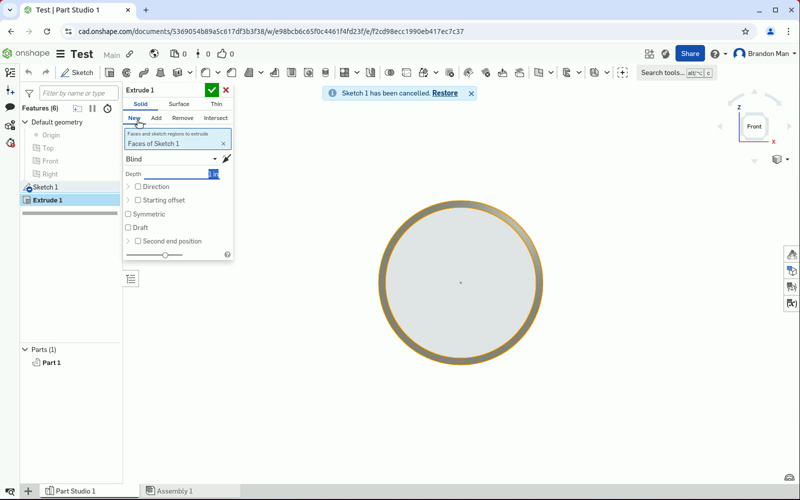
text(23.108)
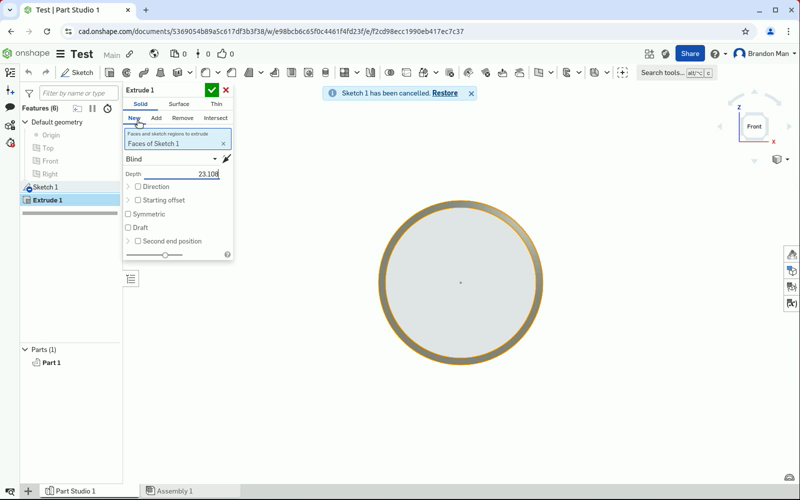
key(enter)
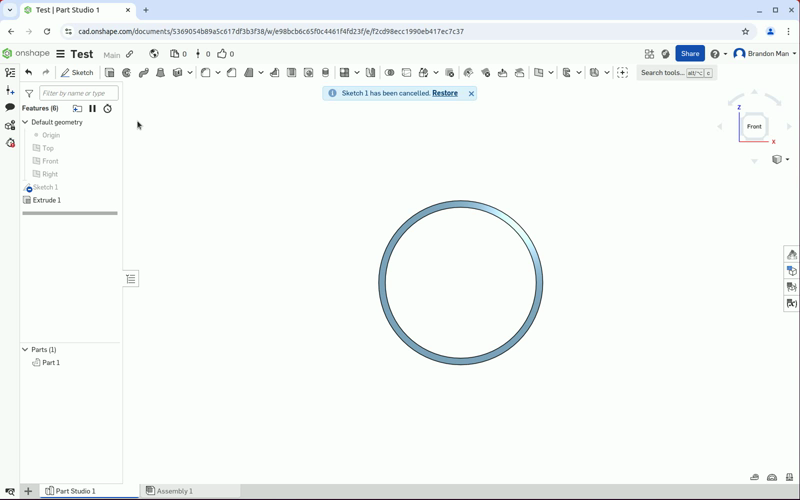
key(shift+h)
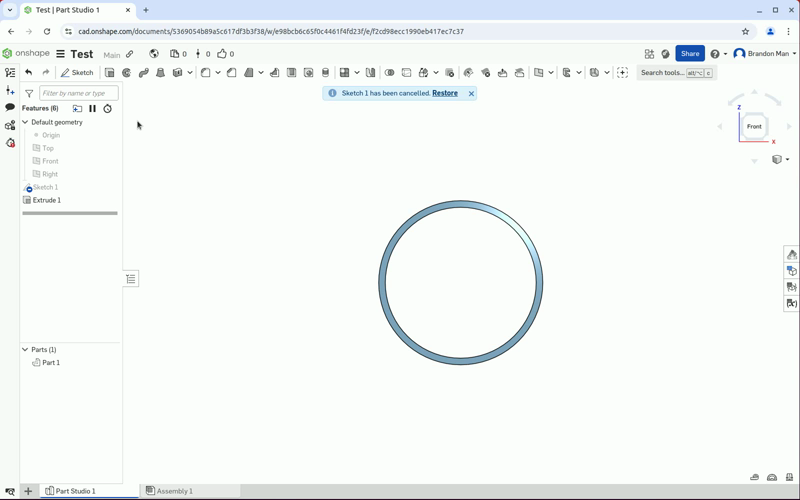
key(shift+h)
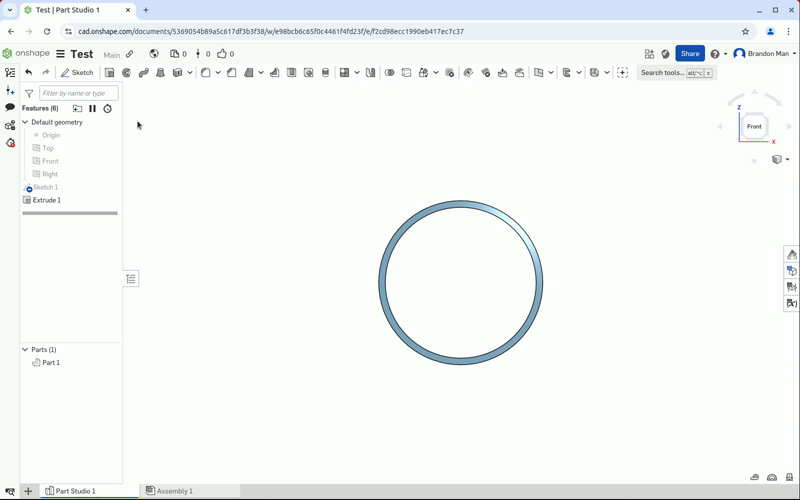
mouse_move(73, 189)
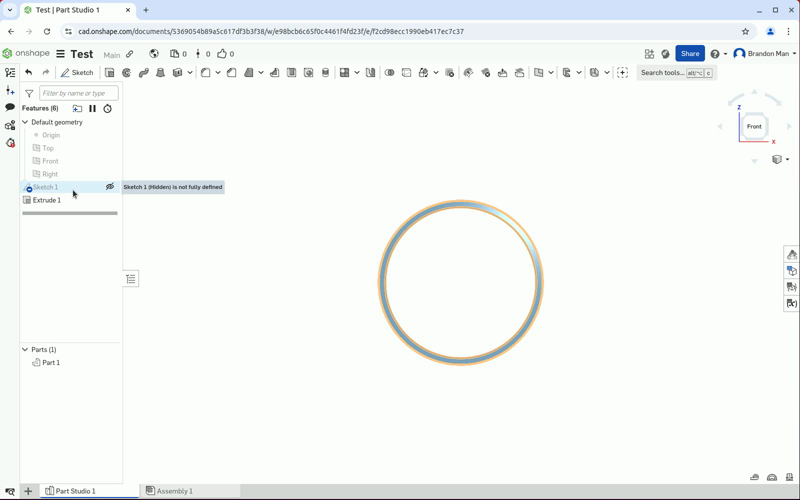
click(73, 189)
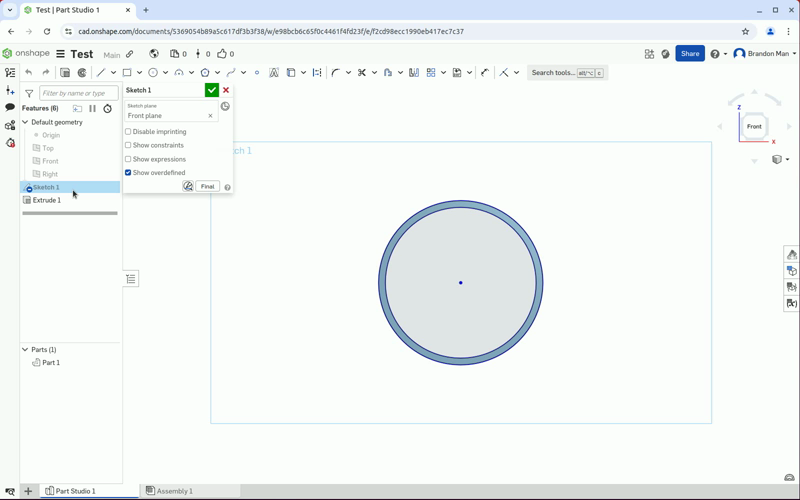
mouse_move(229, 92)
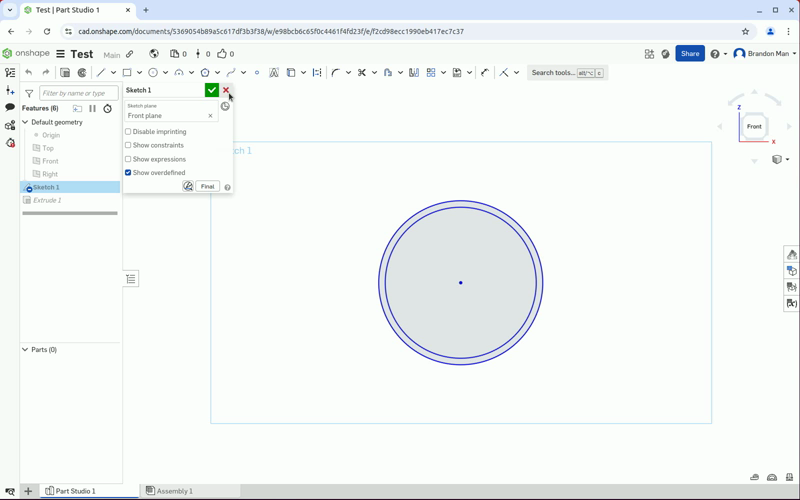
click(229, 92)
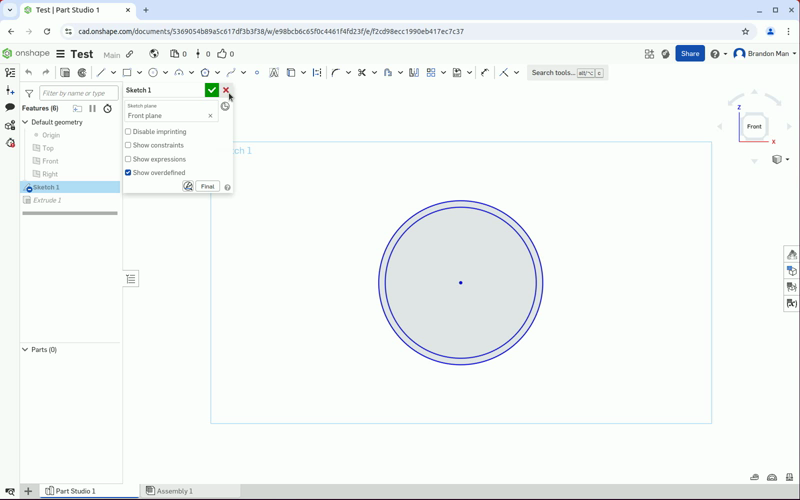
key(shift+s)
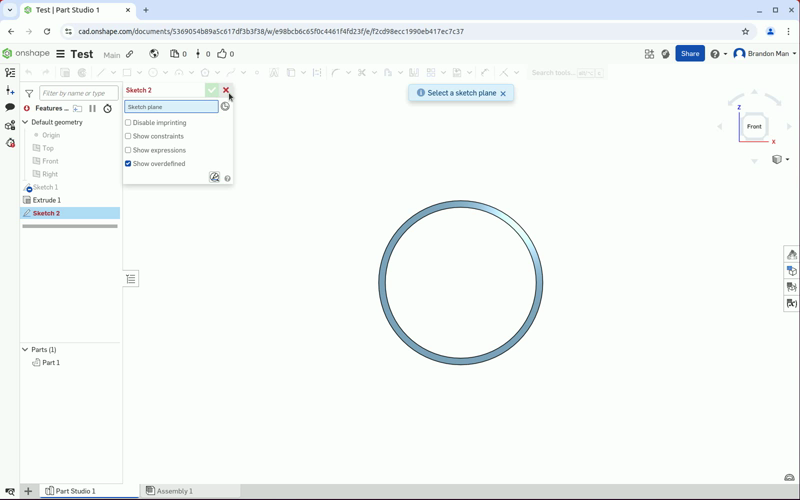
mouse_move(73, 163)
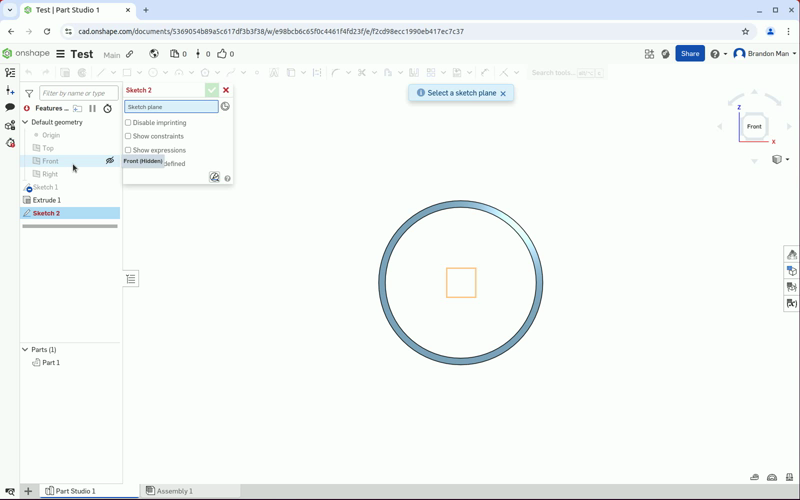
click(73, 163)
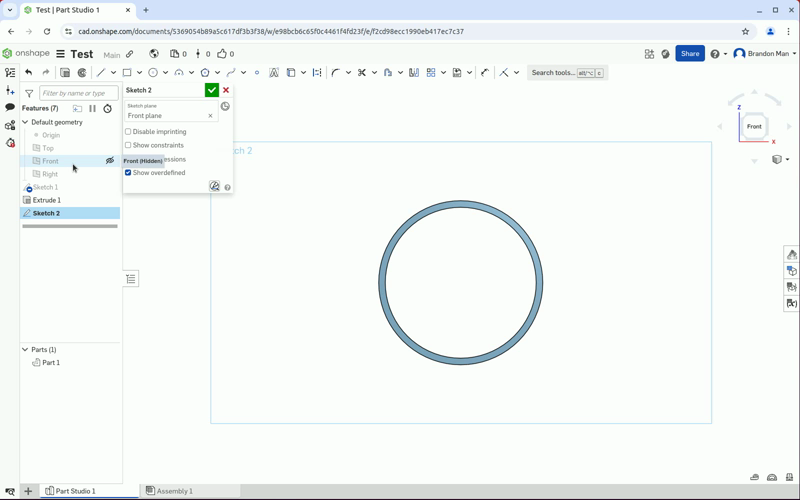
mouse_move(73, 352)
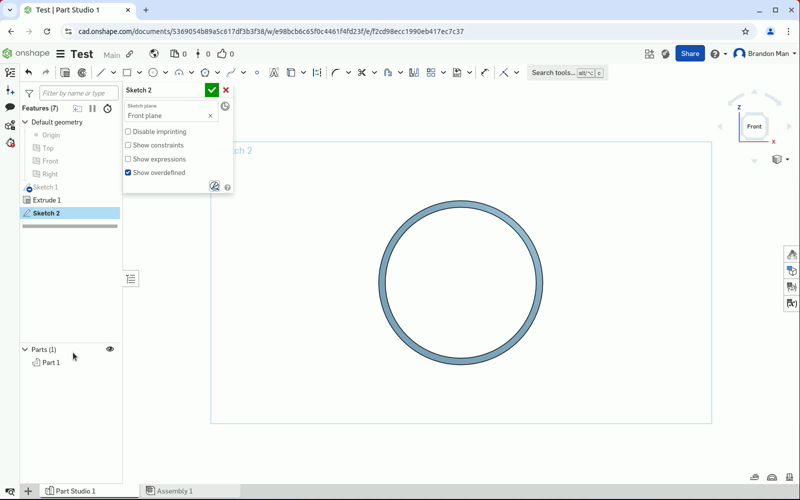
key(y)
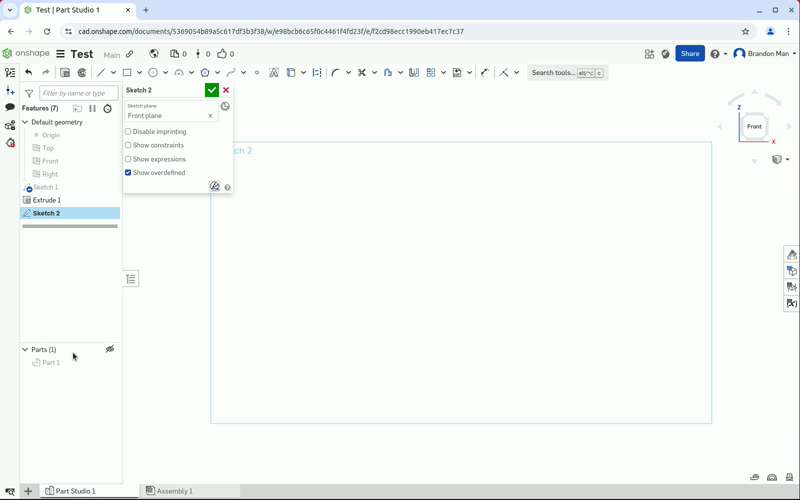
key(c)
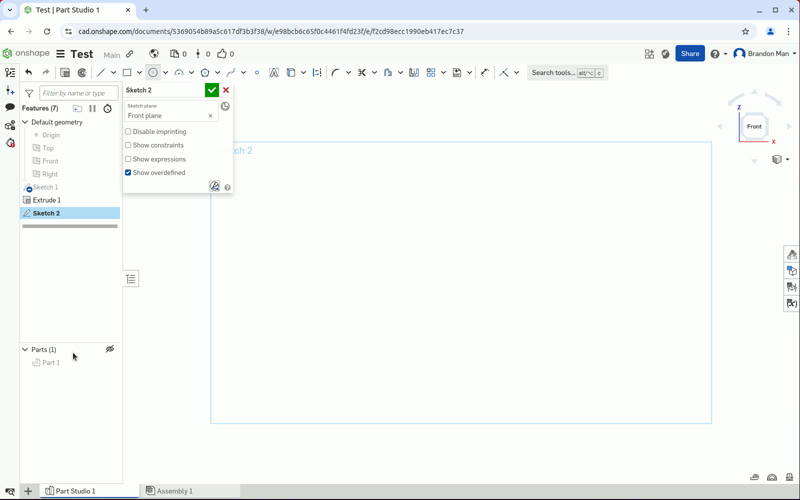
key_down(shift)
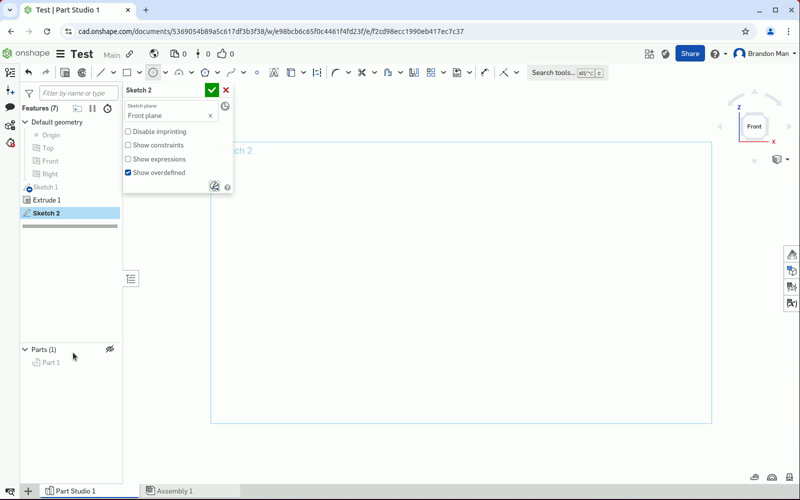
mouse_move(461, 282)
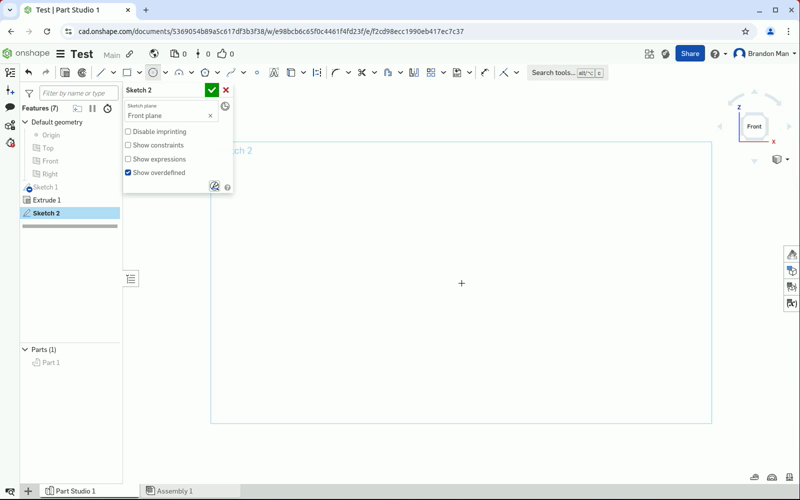
click(461, 282)
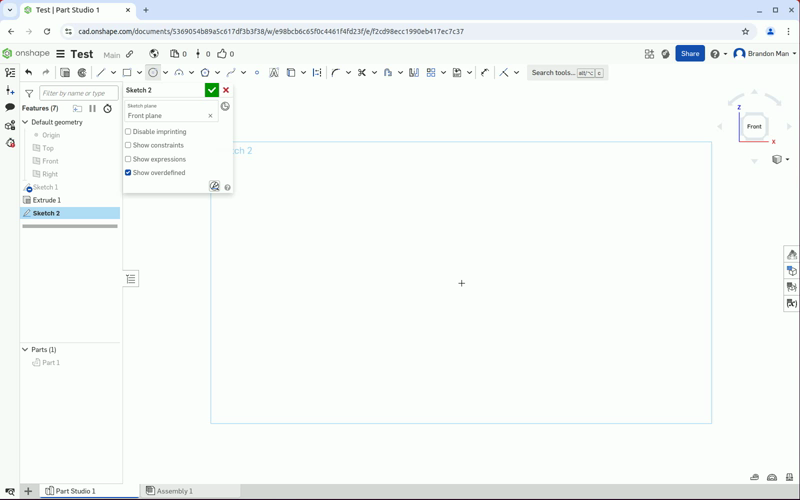
key_up(shift)
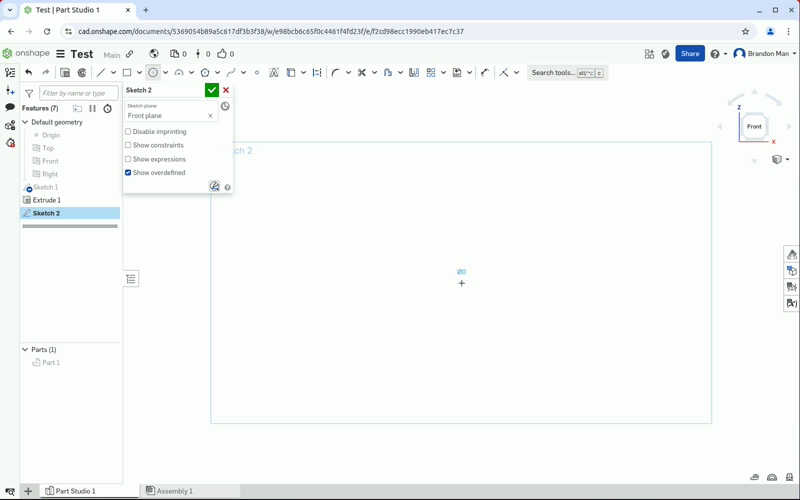
mouse_move(538, 282)
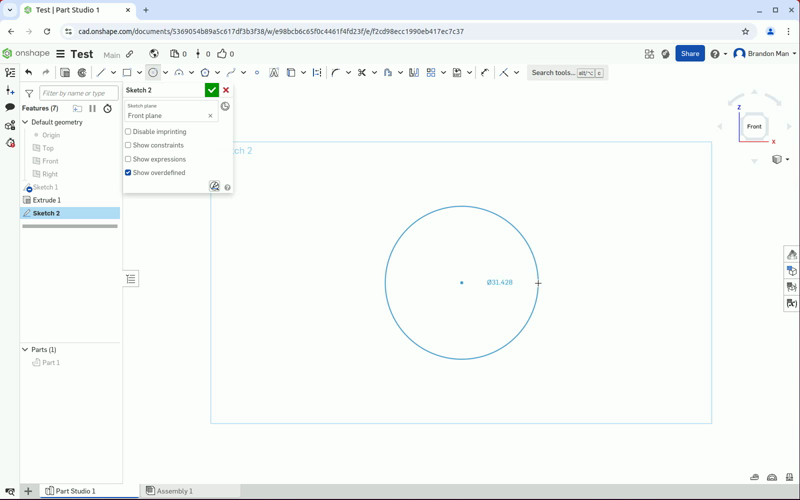
click(538, 282)
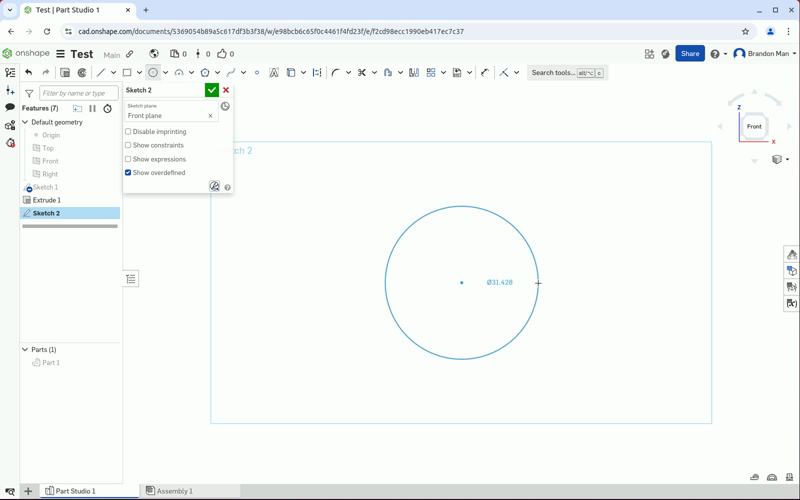
key(esc)
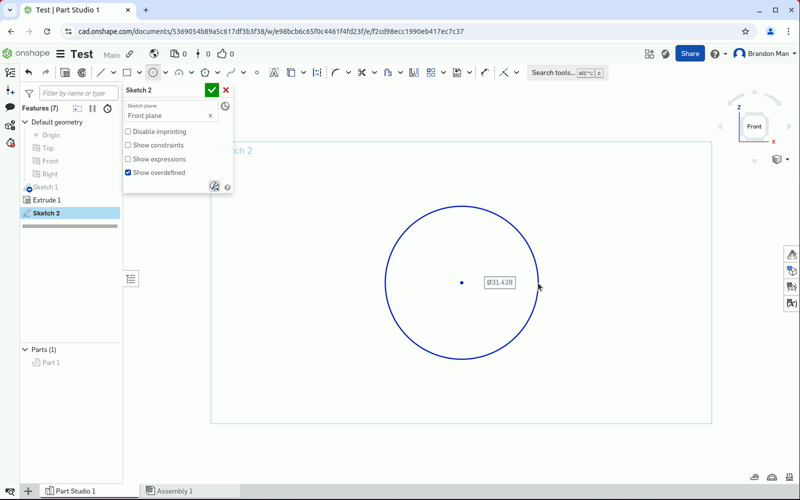
key(c)
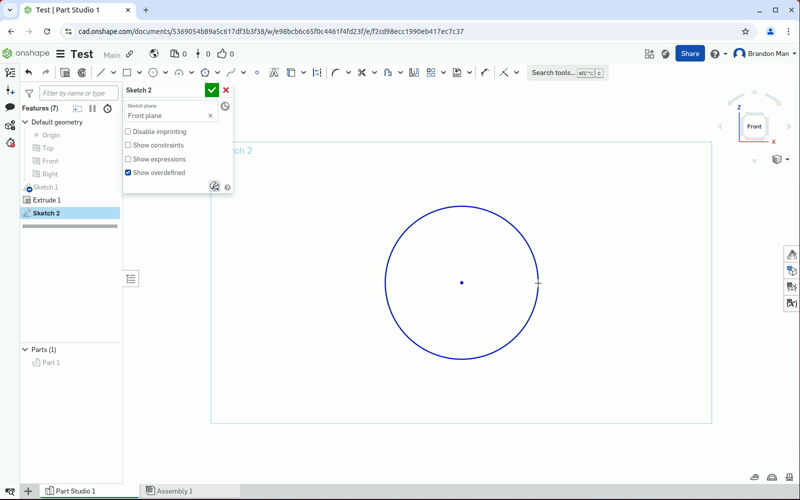
key_down(shift)
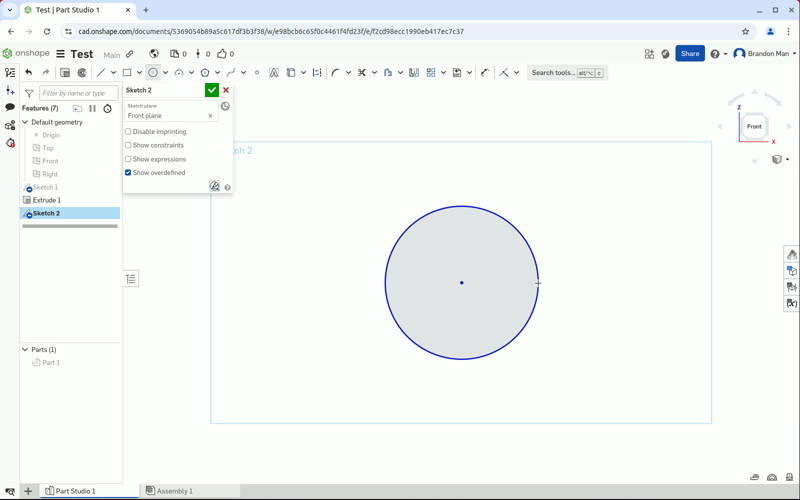
mouse_move(461, 282)
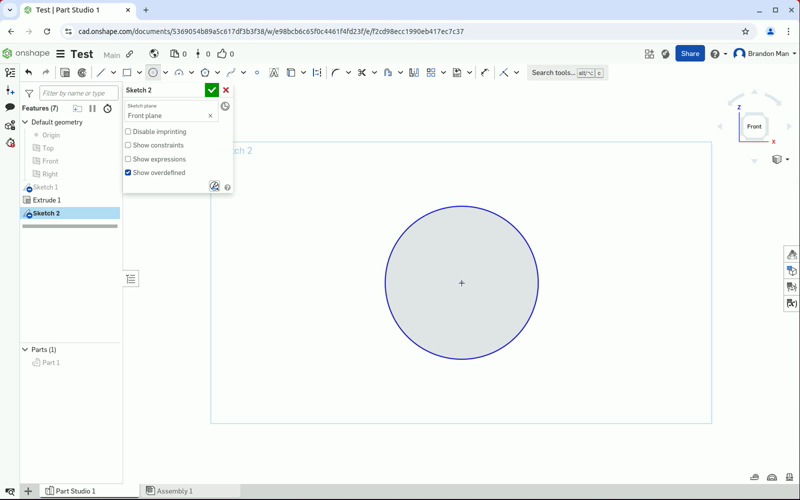
click(461, 282)
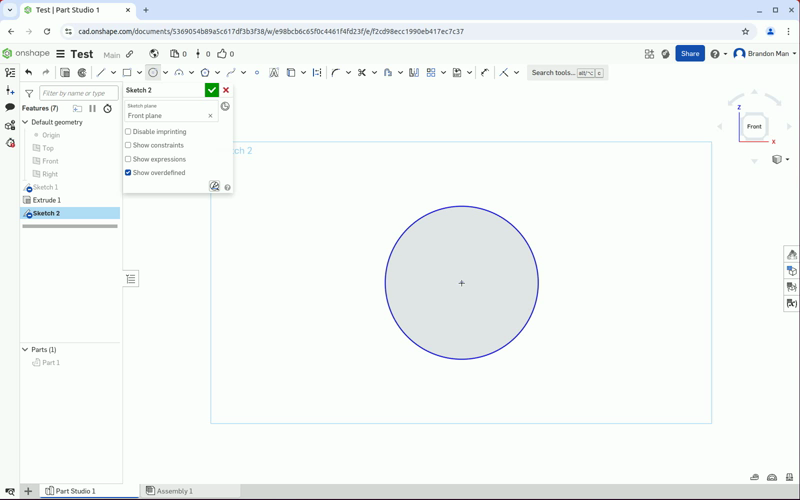
key_up(shift)
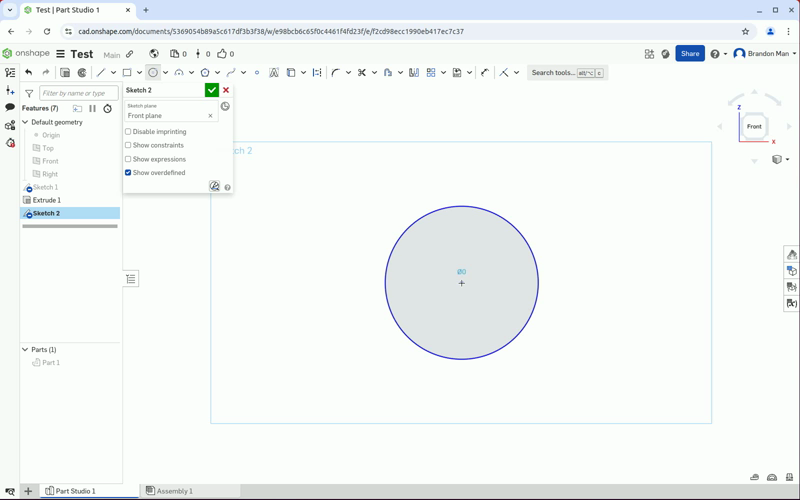
mouse_move(474, 282)
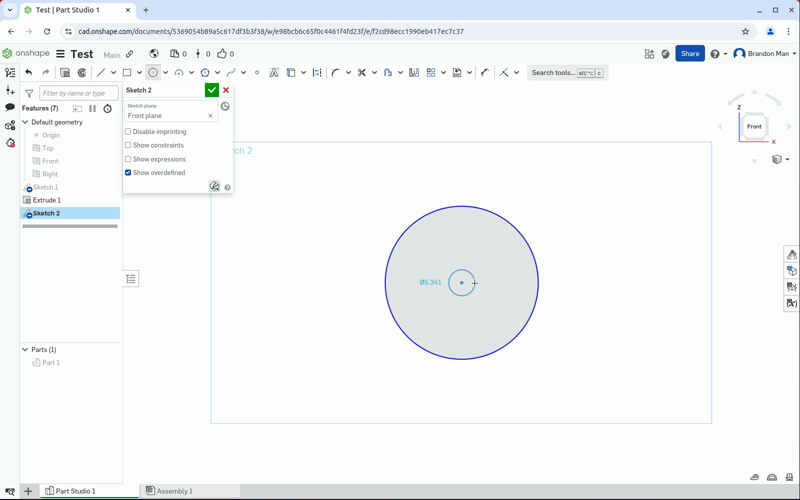
click(474, 282)
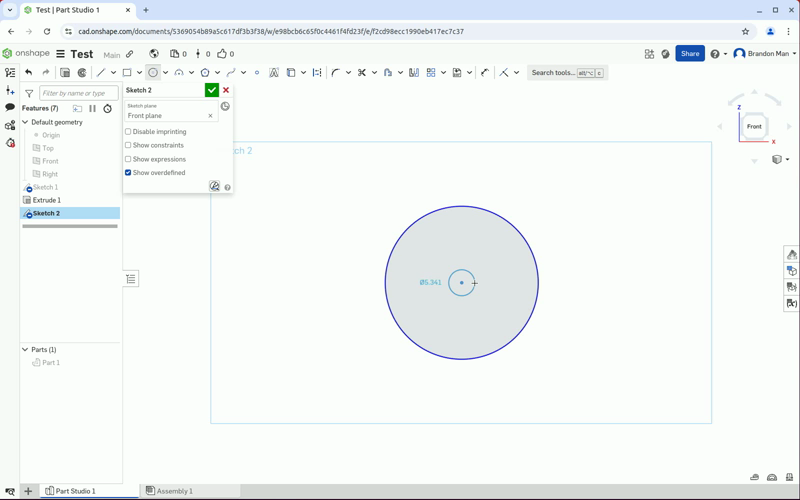
key(esc)
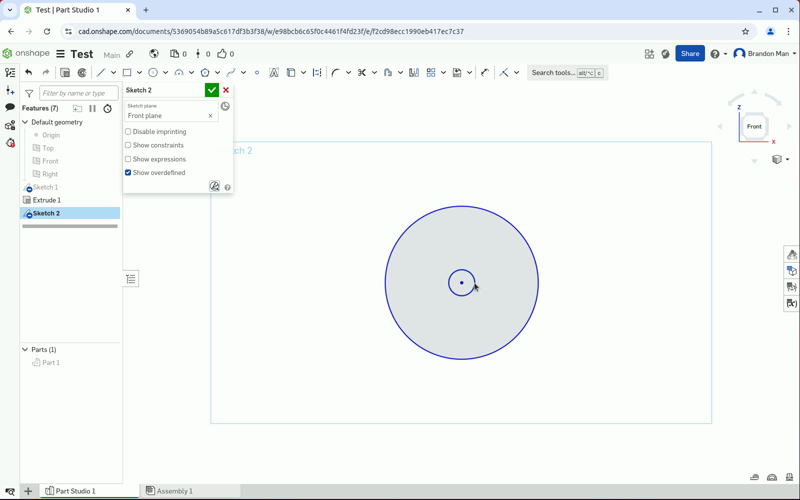
mouse_move(494, 295)
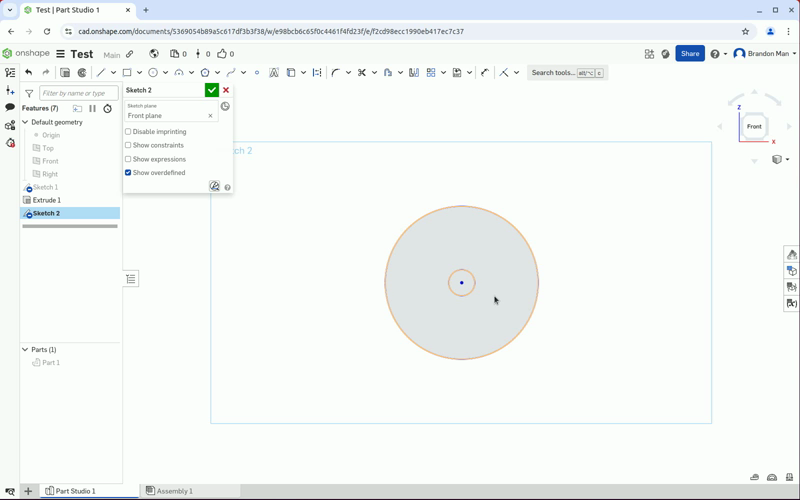
click(494, 295)
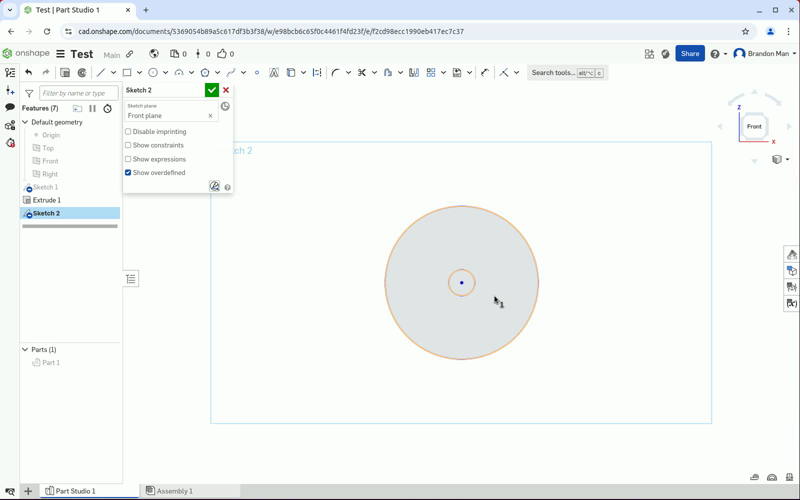
mouse_move(73, 352)
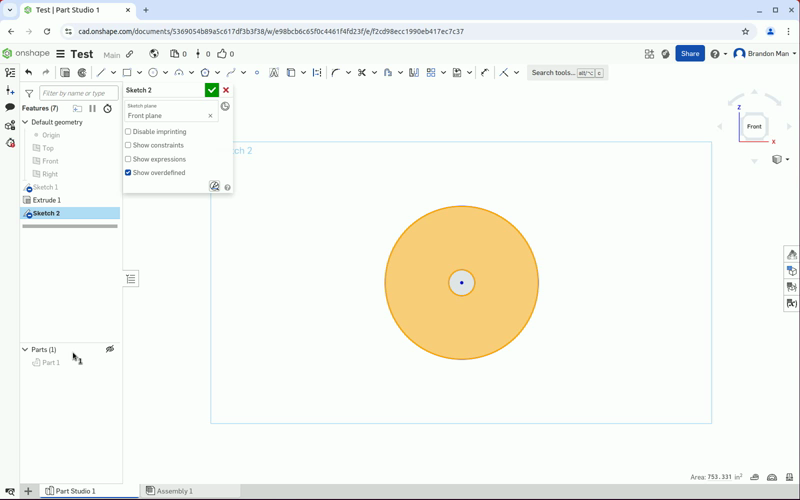
key(shift+y)
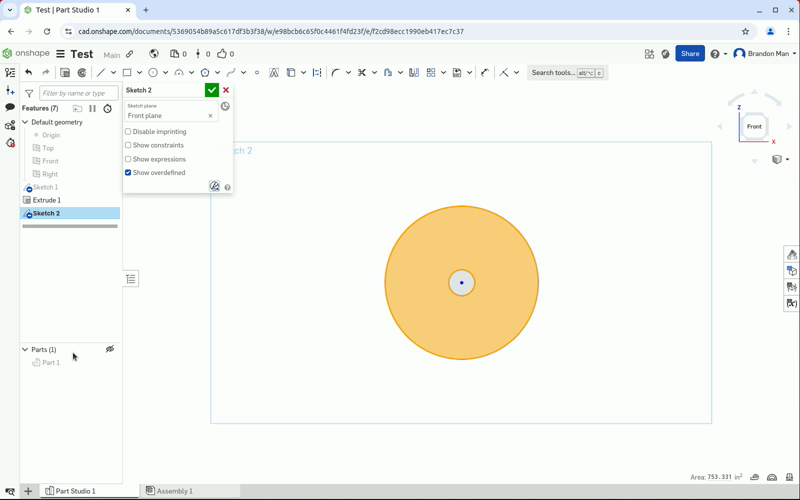
key(shift+e)
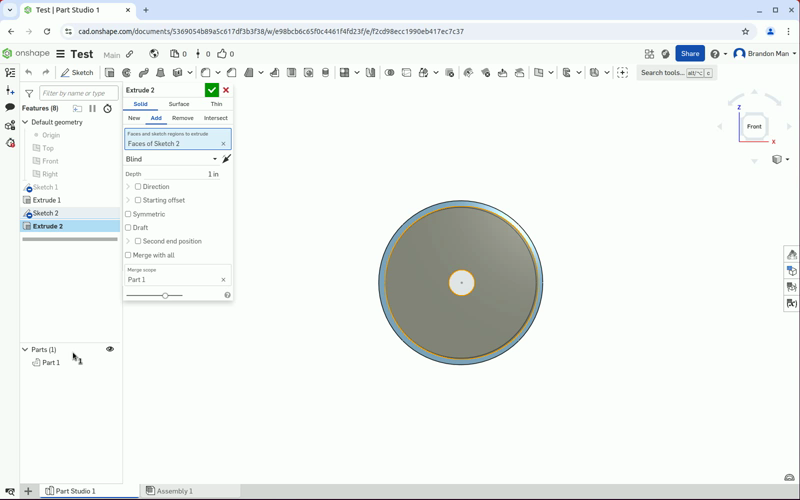
mouse_move(143, 106)
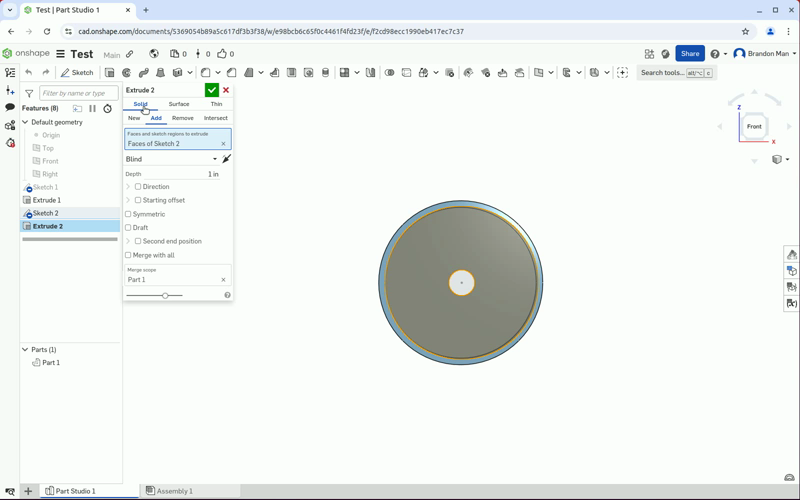
click(143, 106)
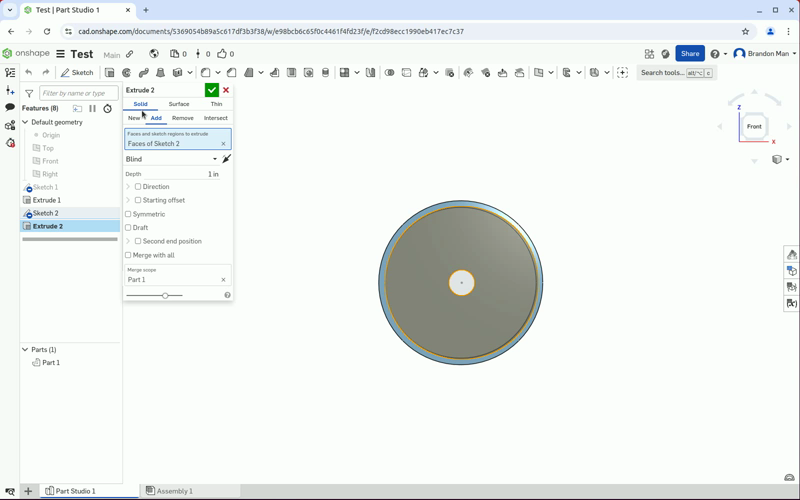
mouse_move(137, 120)
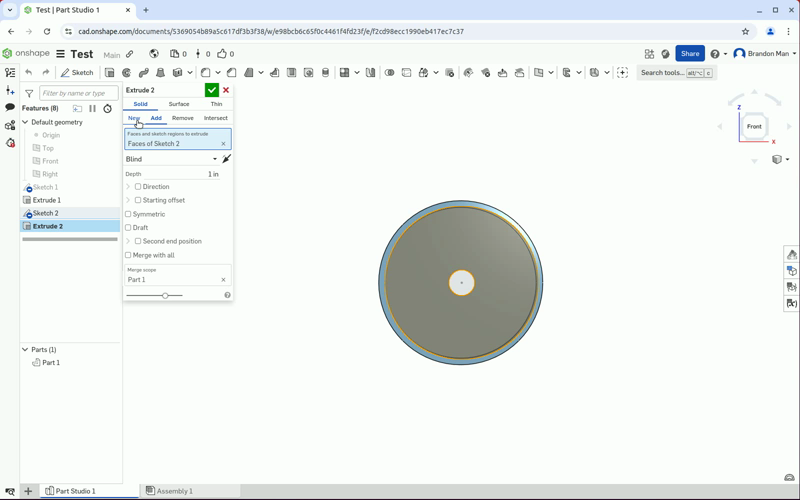
click(137, 120)
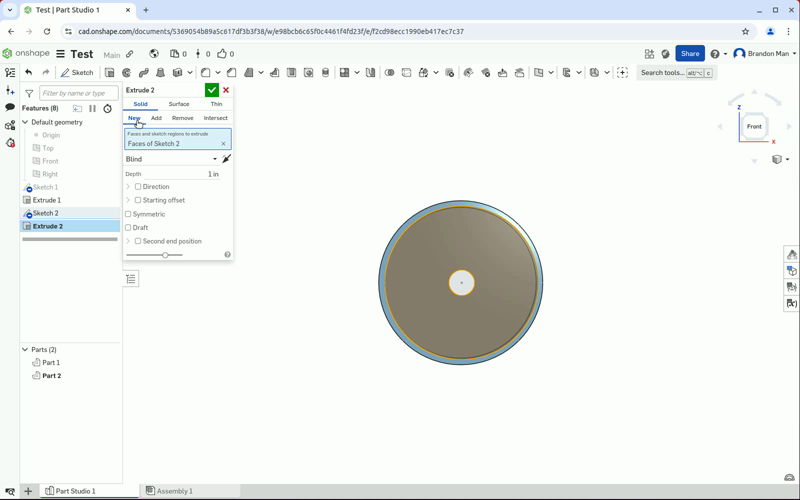
key(tab, 4)
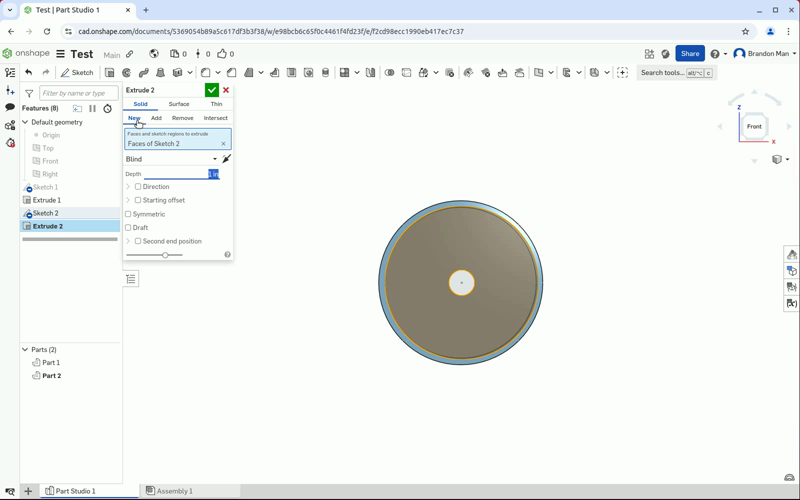
text(5.055)
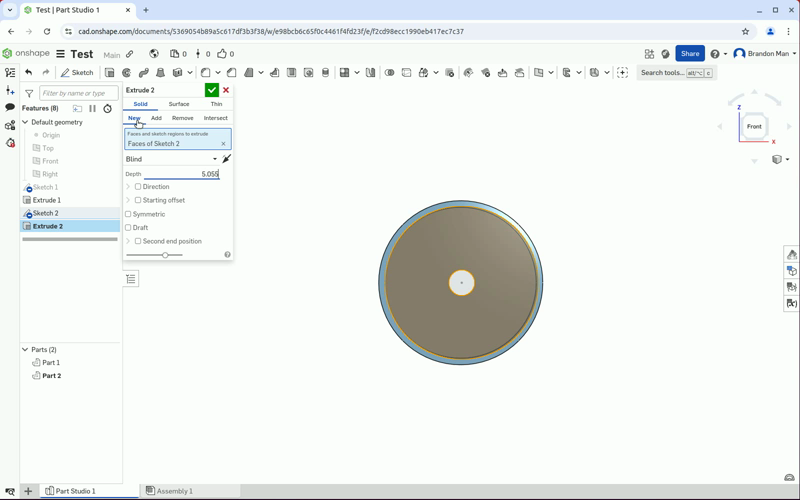
key(enter)
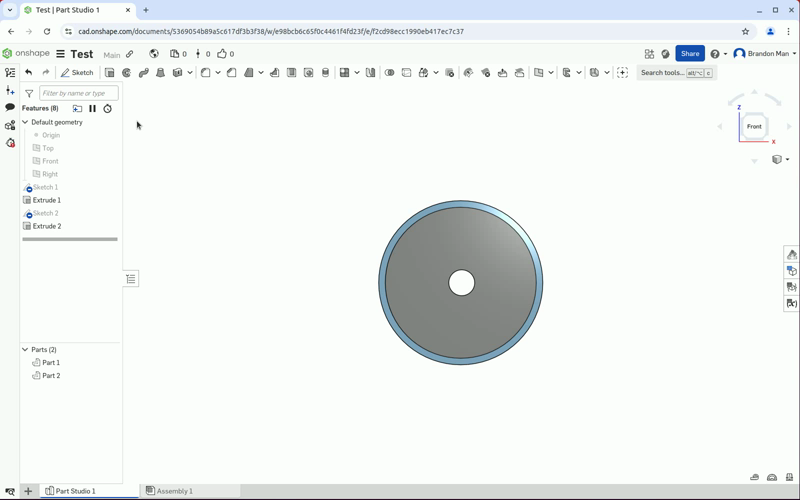
key(shift+h)
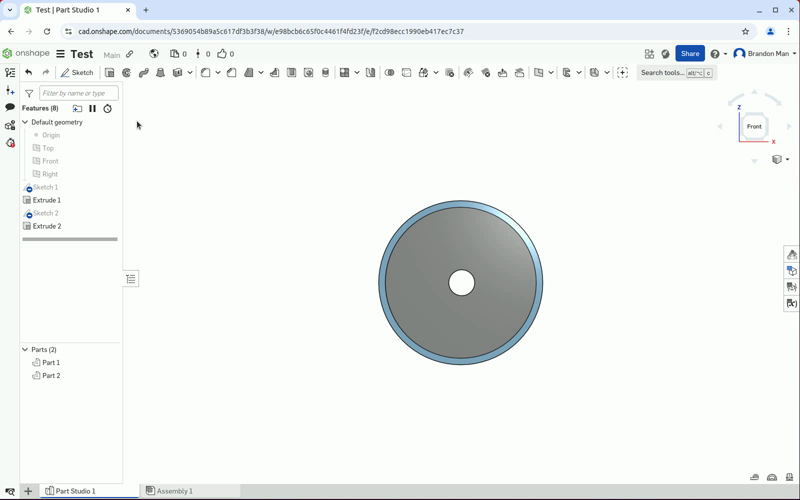
key(shift+h)
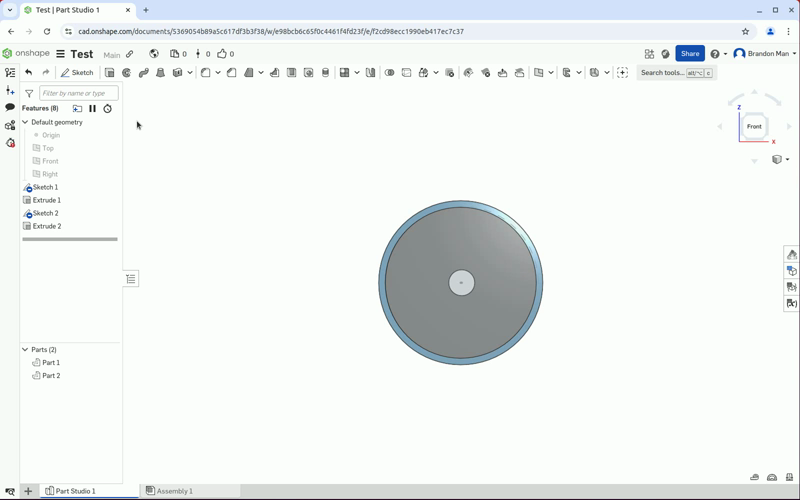
key(shift+7)
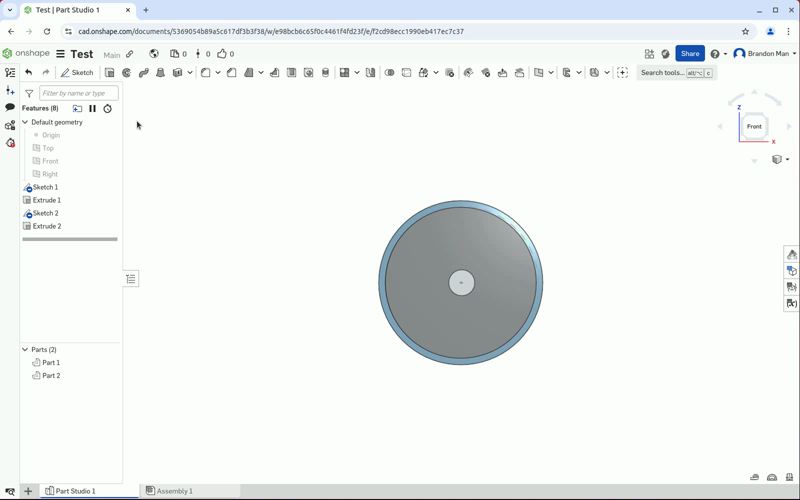
key(left, 2)
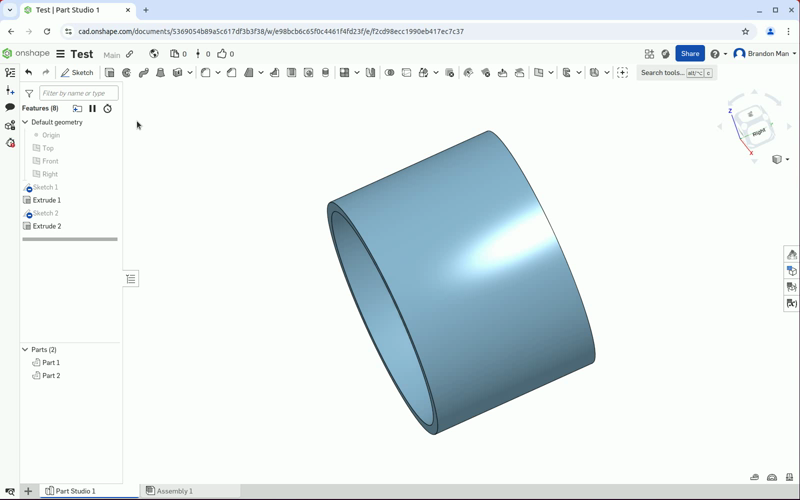
key(down, 2)
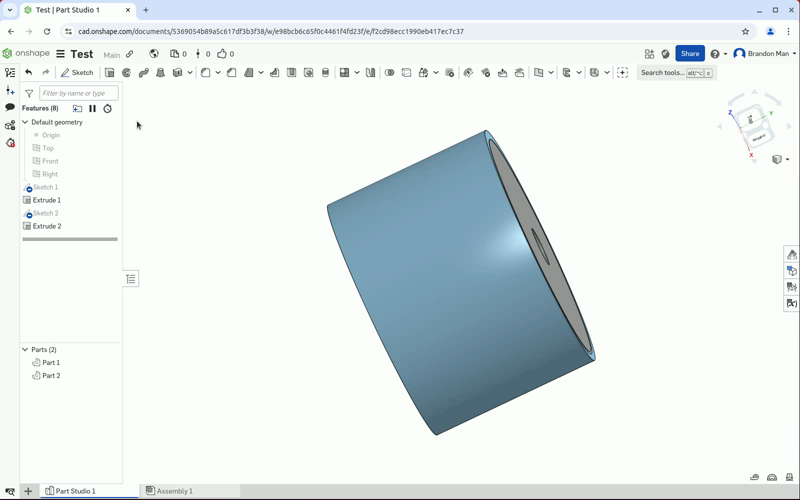
key(up, 2)
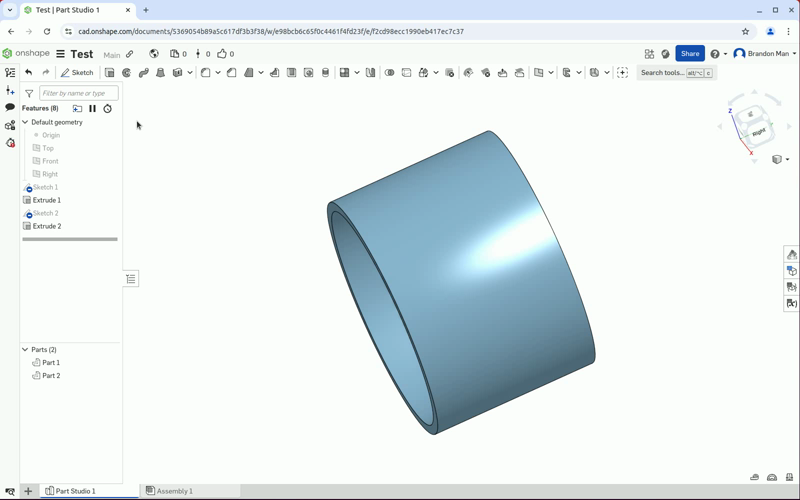
key(right, 2)
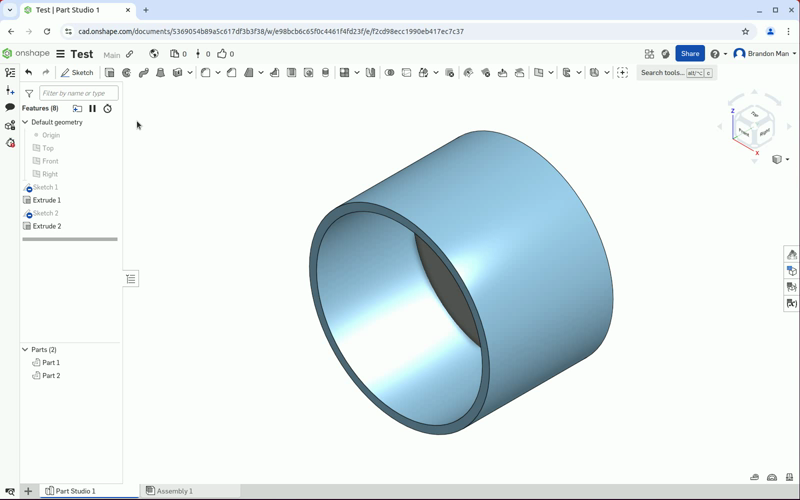
mouse_move(73, 189)
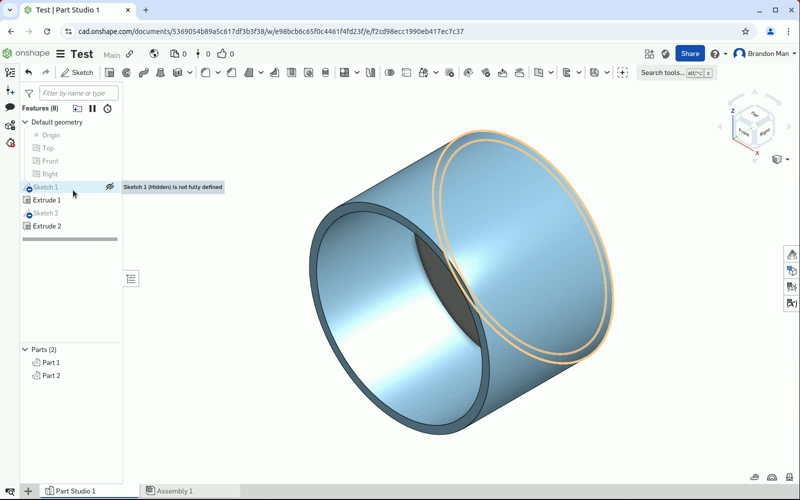
click(73, 189)